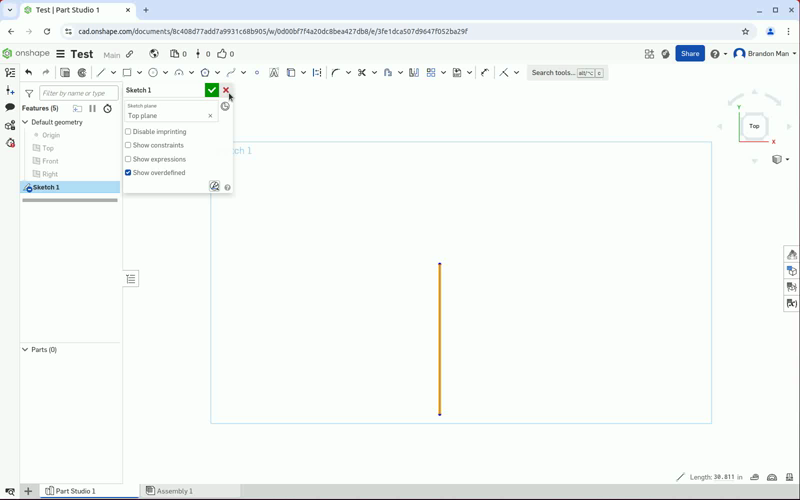
key(shift+h)
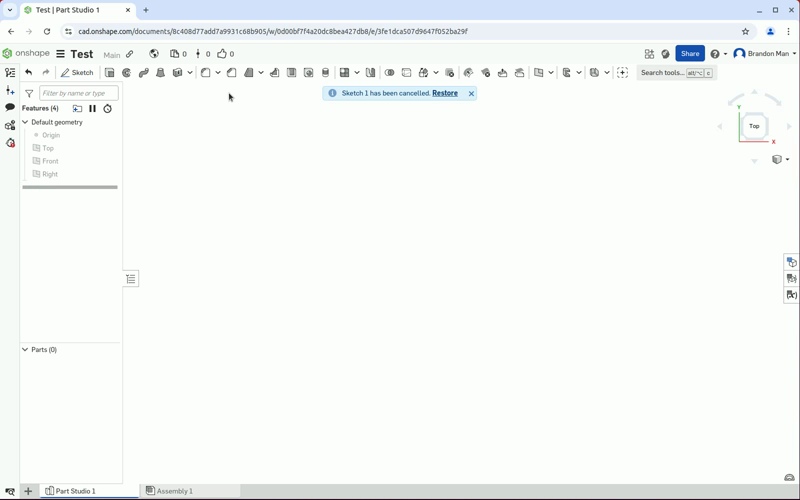
mouse_move(73, 352)
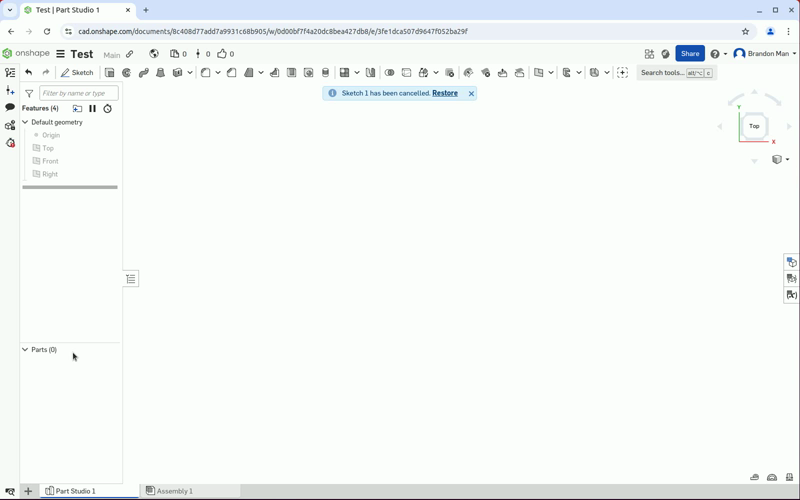
key(y)
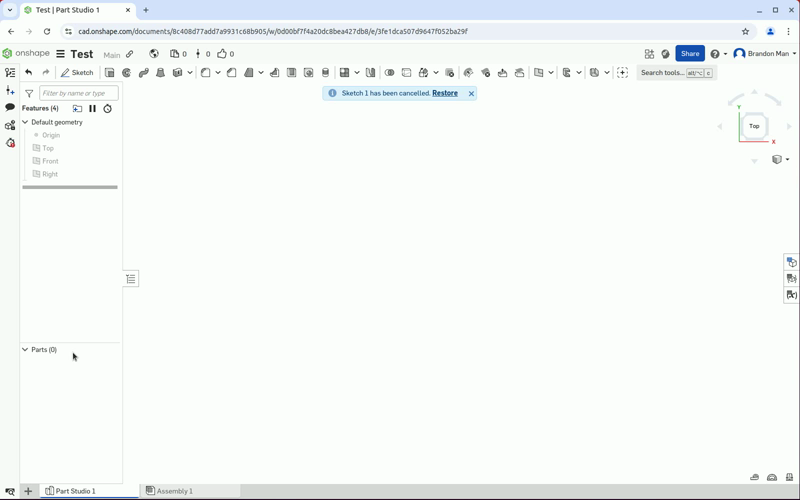
key(shift+p)
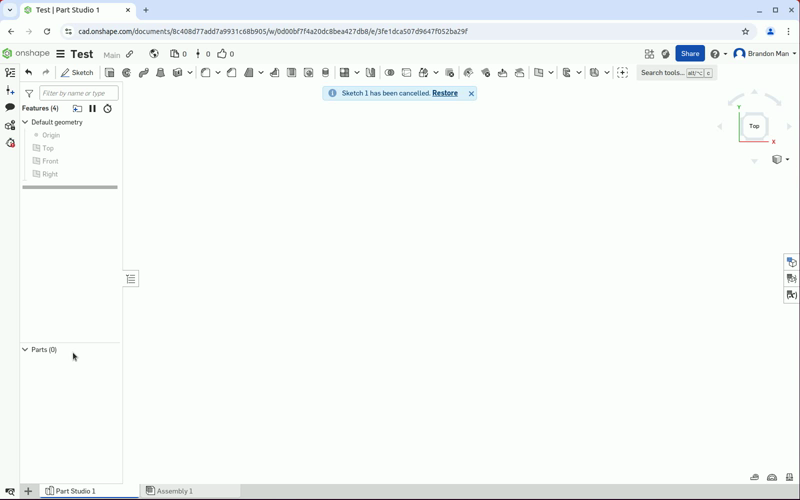
key(space)
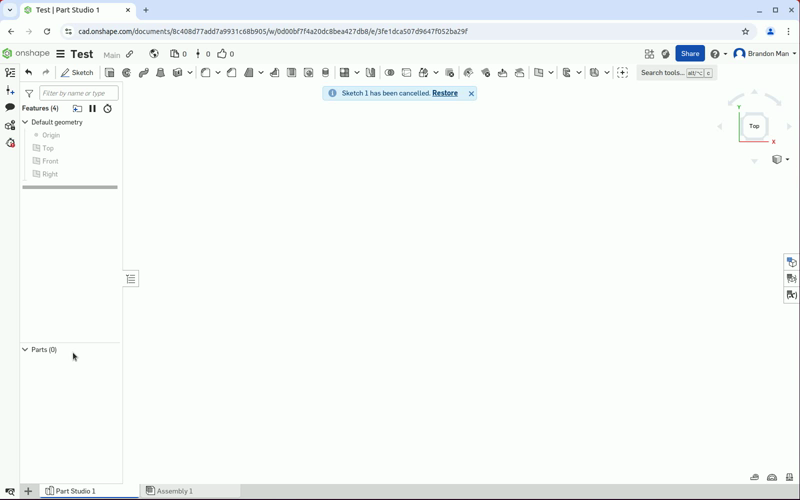
key_down(shift)
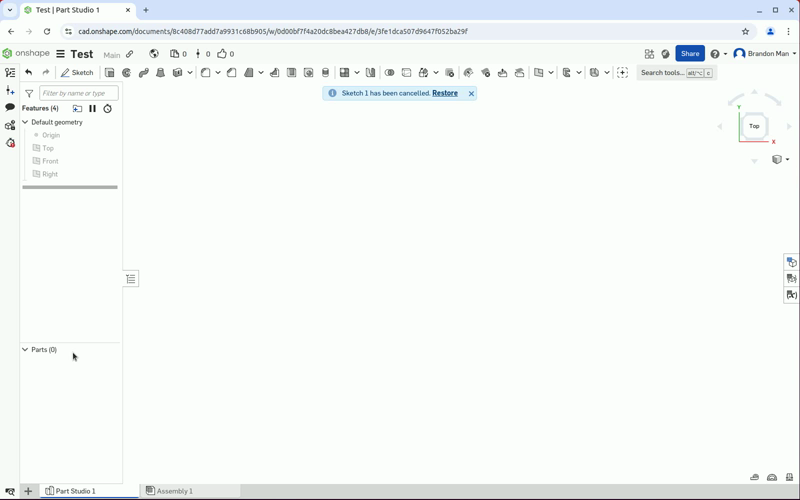
key(up)
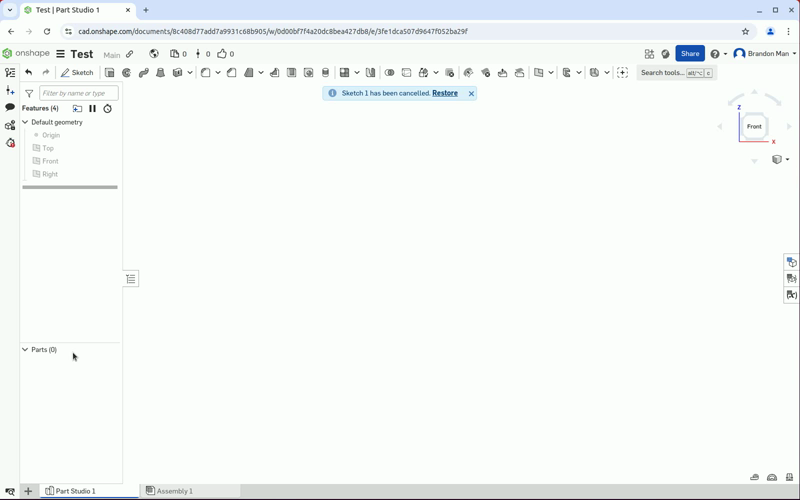
key_up(shift)
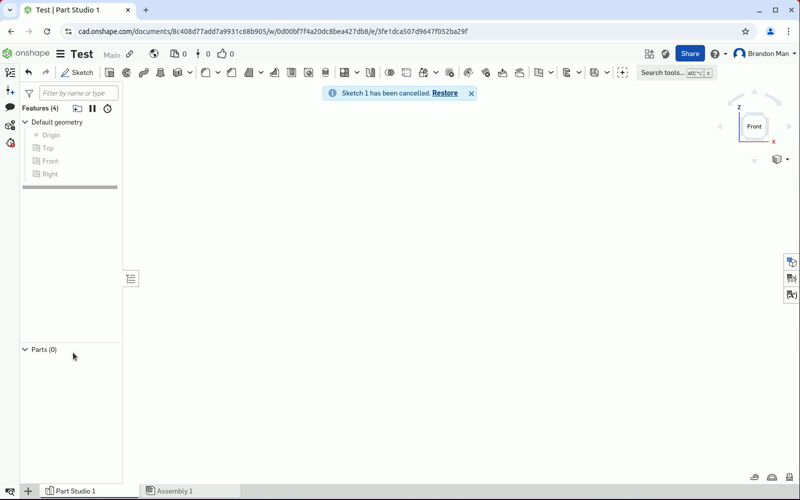
mouse_move(73, 352)
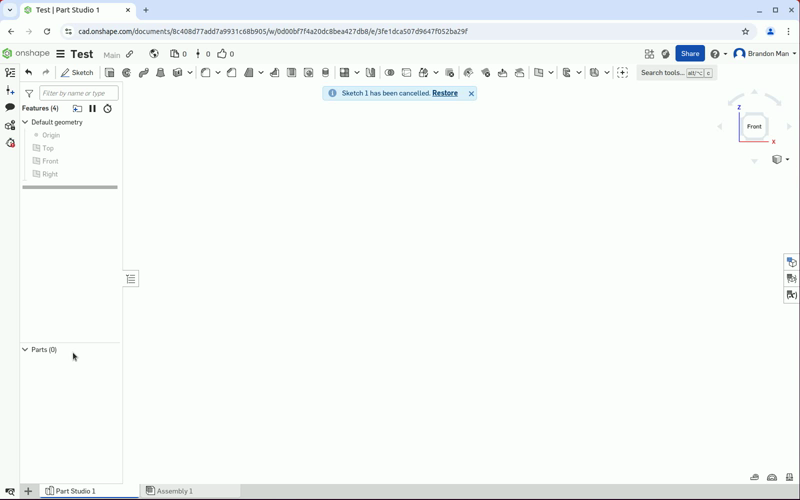
key(shift+y)
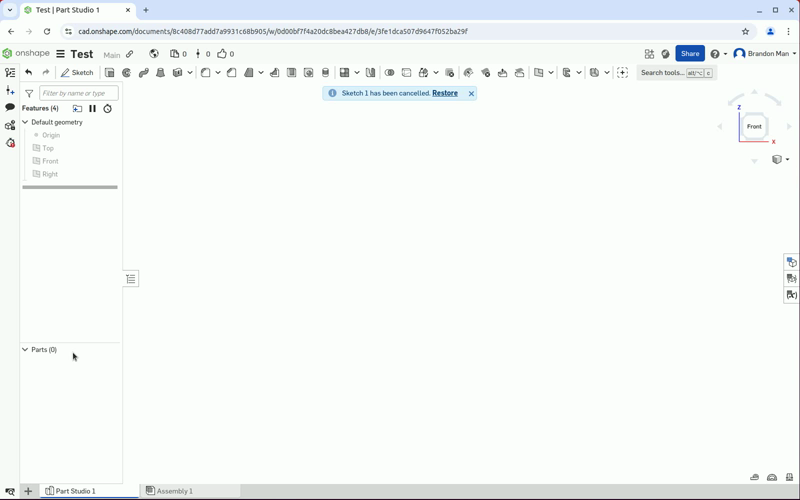
key(shift+s)
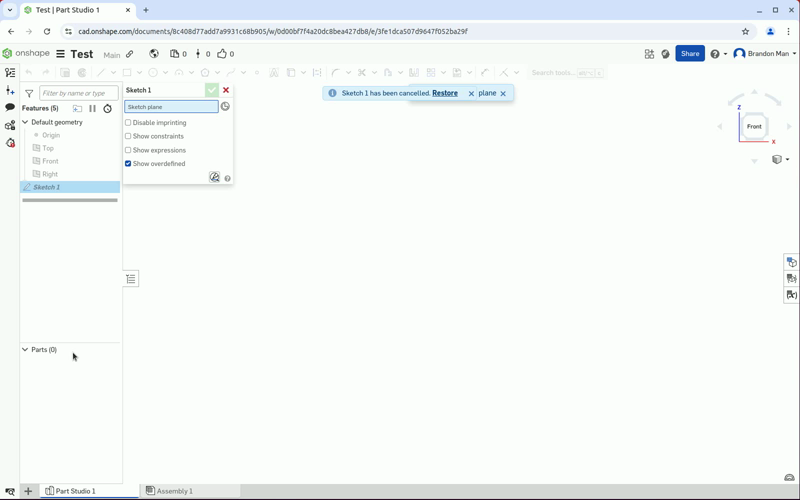
mouse_move(73, 163)
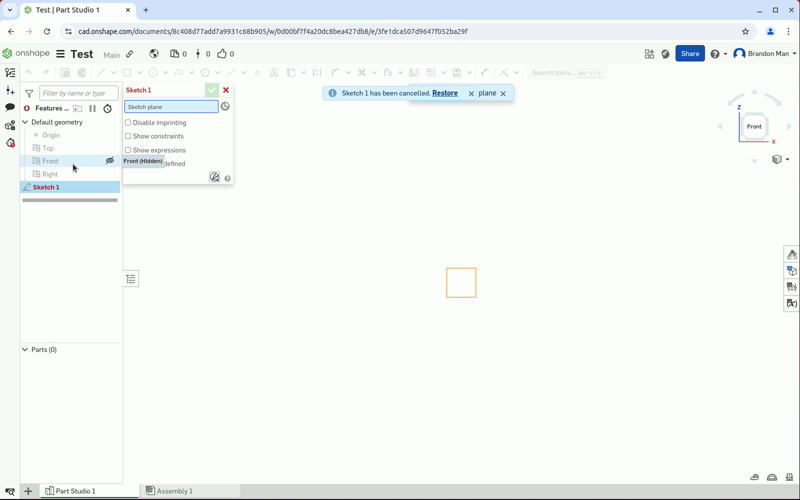
click(73, 163)
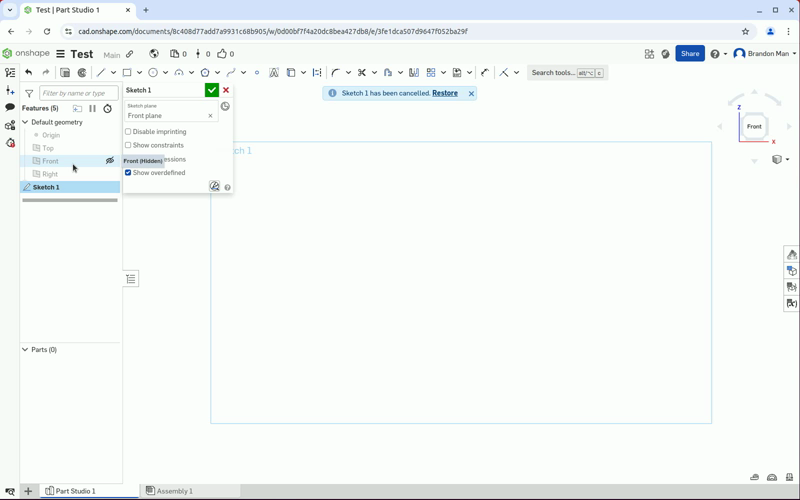
mouse_move(73, 352)
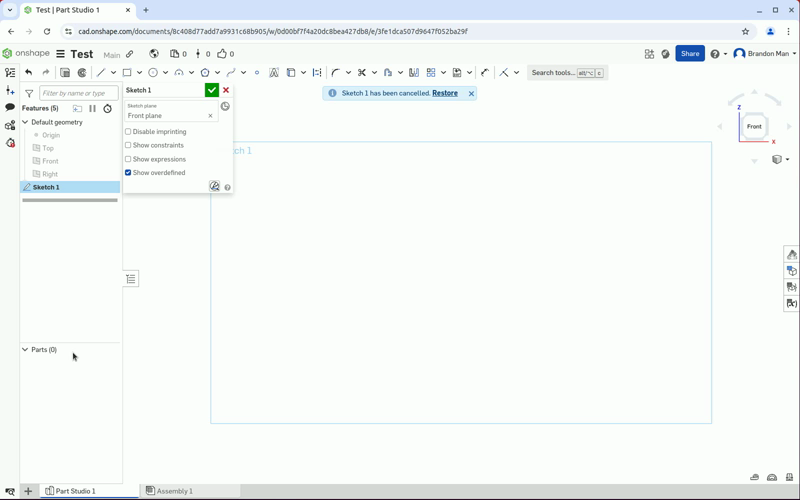
key(y)
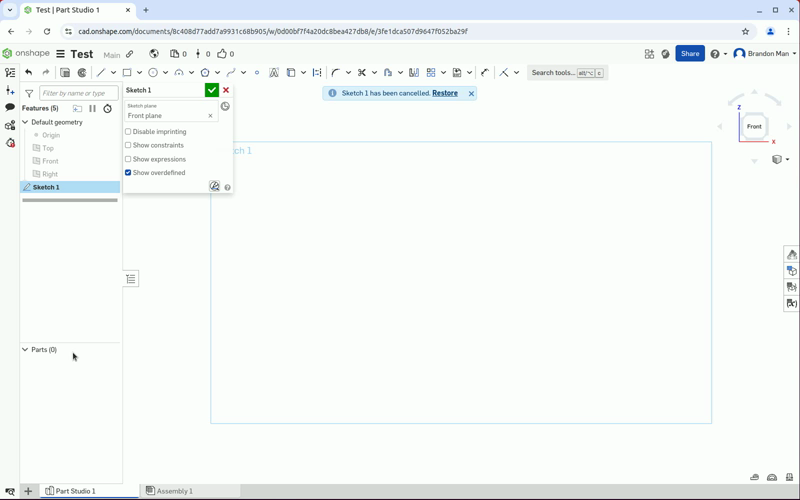
key(l)
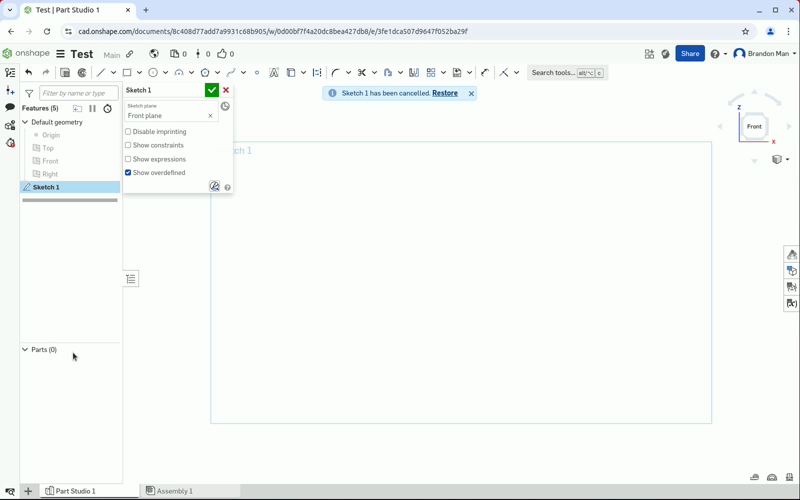
key_down(shift)
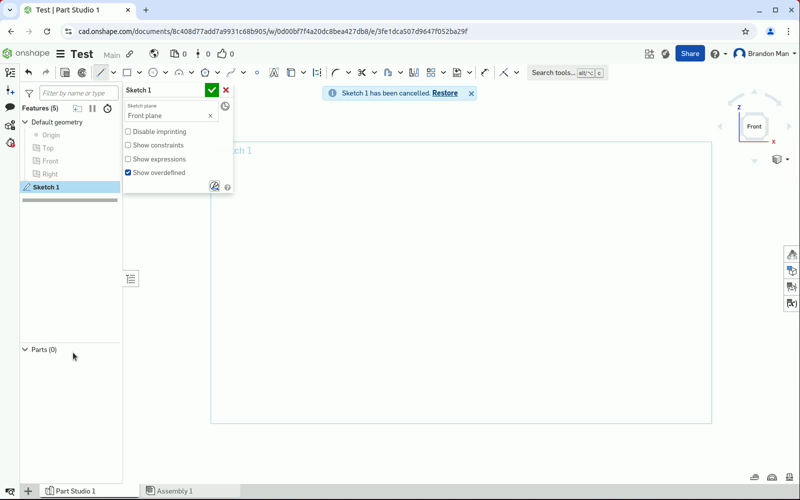
mouse_move(349, 282)
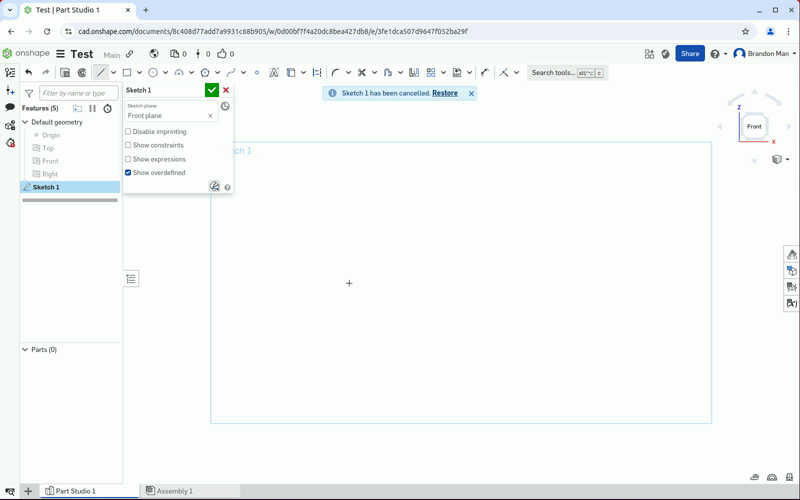
click(349, 282)
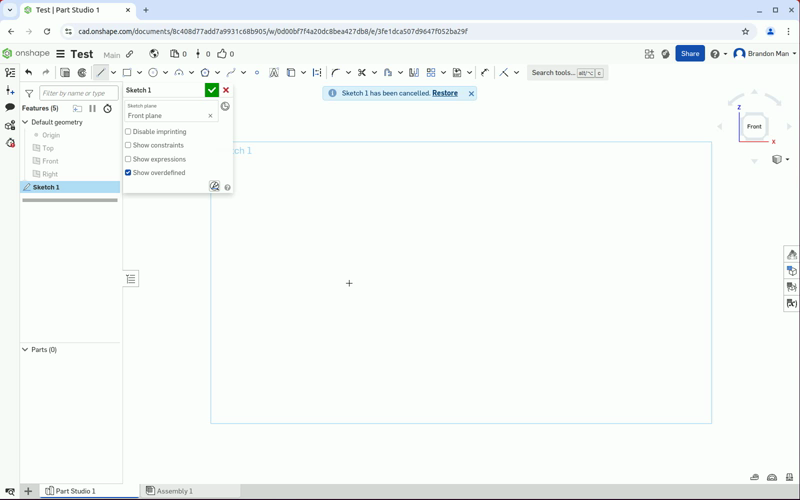
key_up(shift)
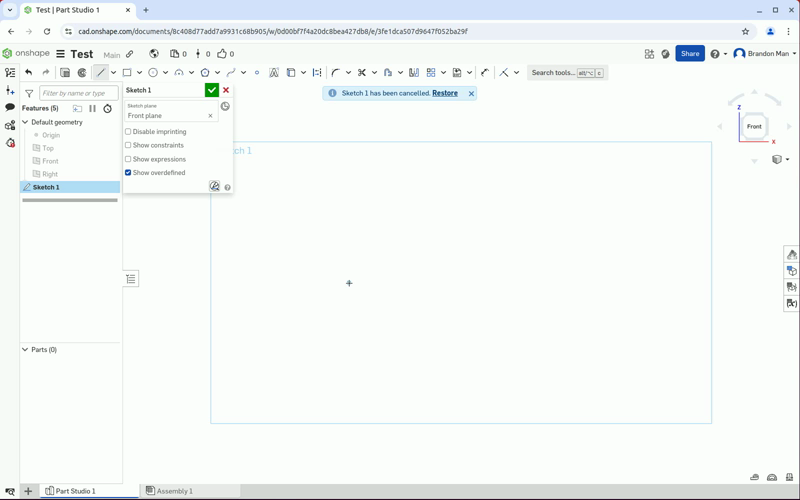
key_down(shift)
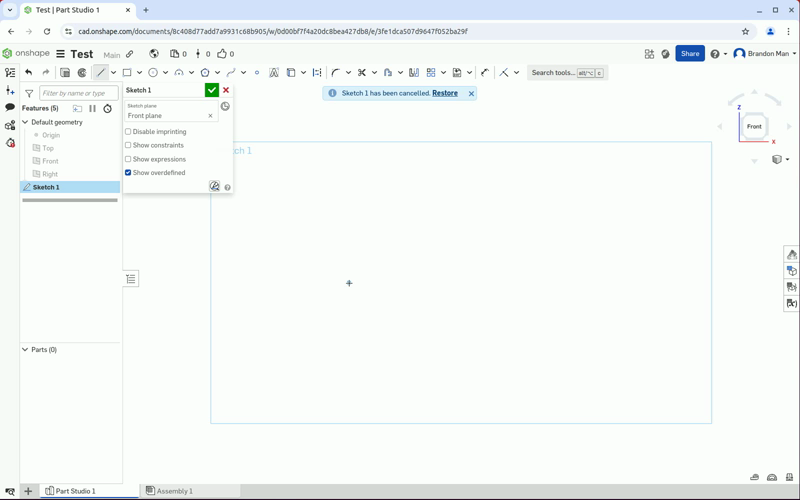
mouse_move(570, 343)
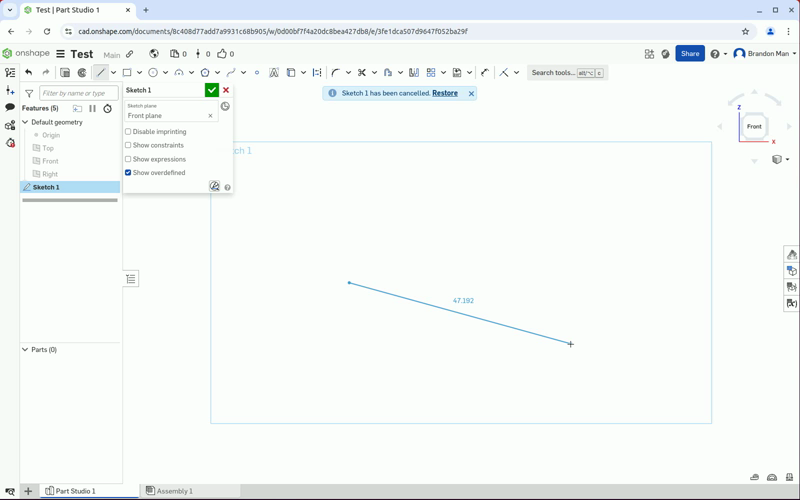
click(570, 343)
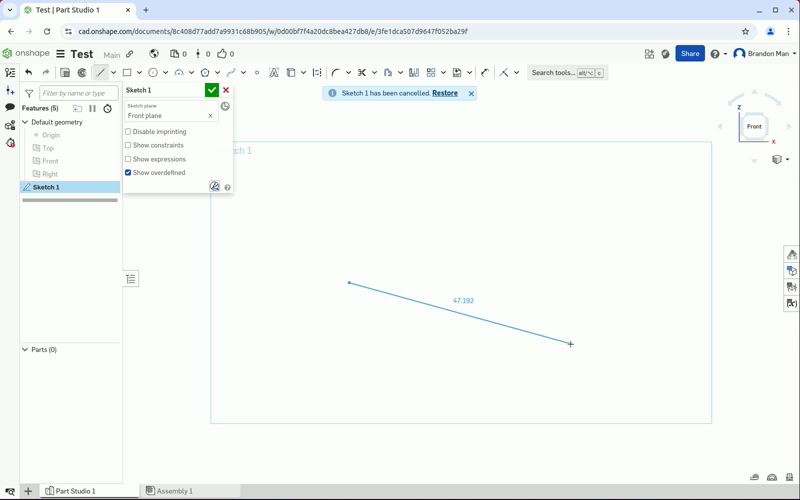
key_up(shift)
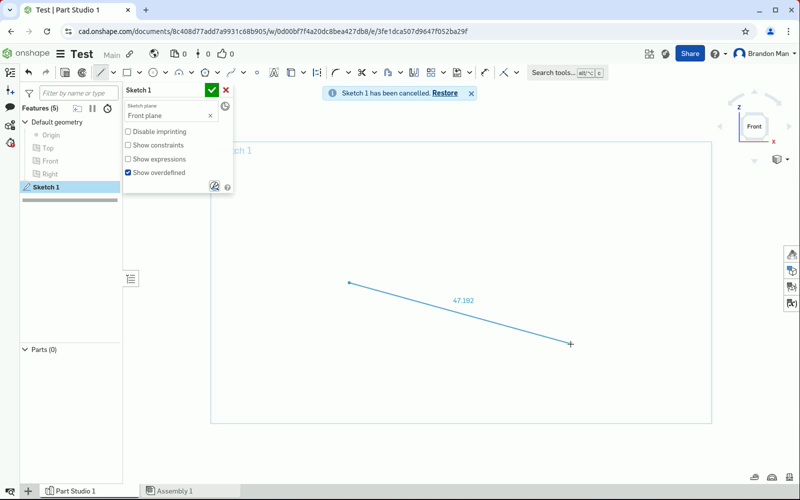
key_down(shift)
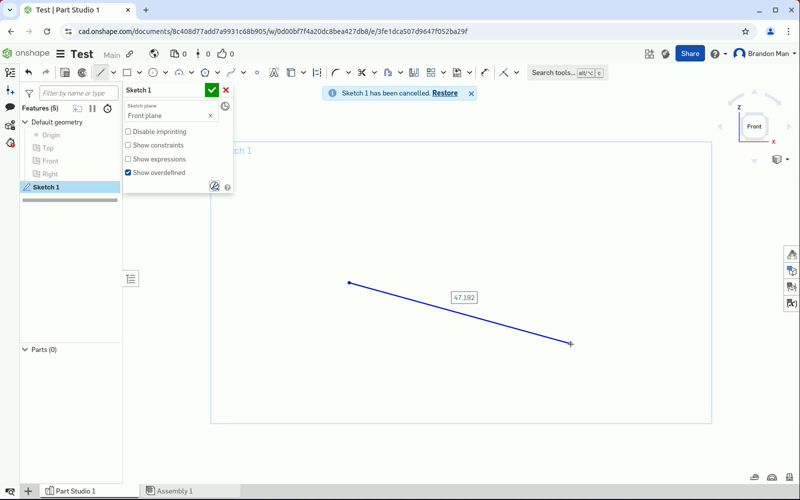
mouse_move(570, 219)
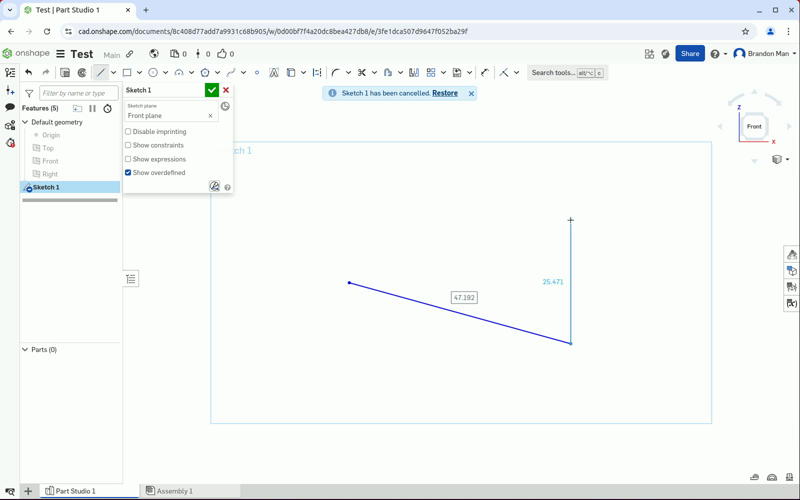
click(570, 219)
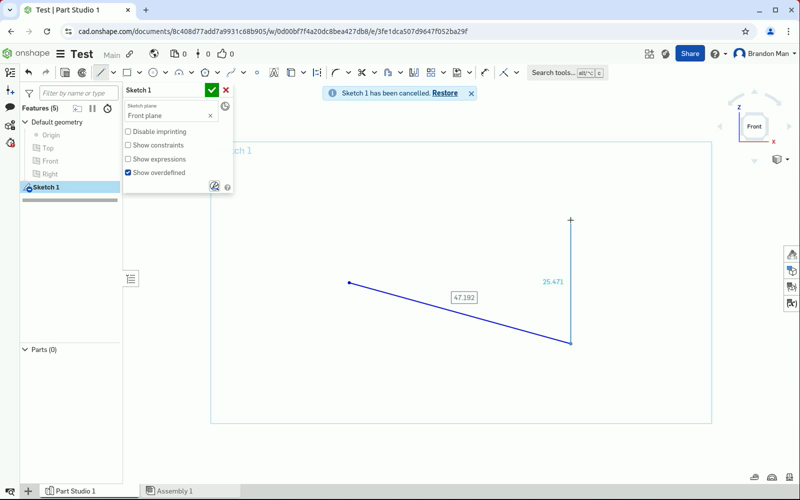
key_up(shift)
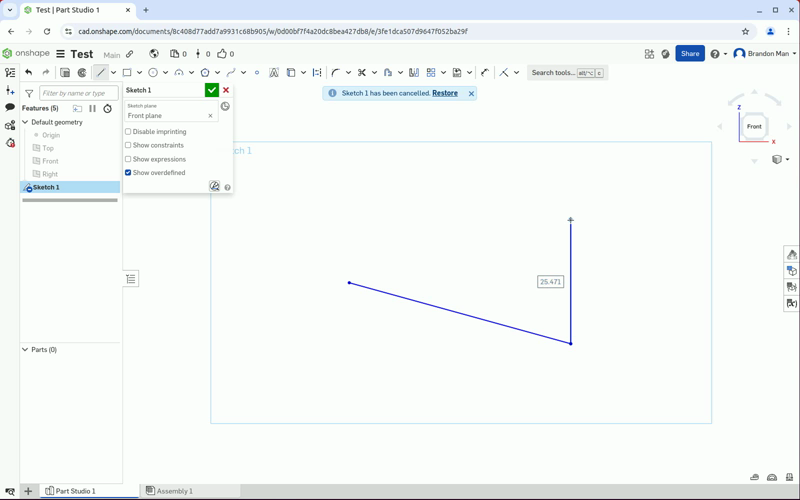
key_down(shift)
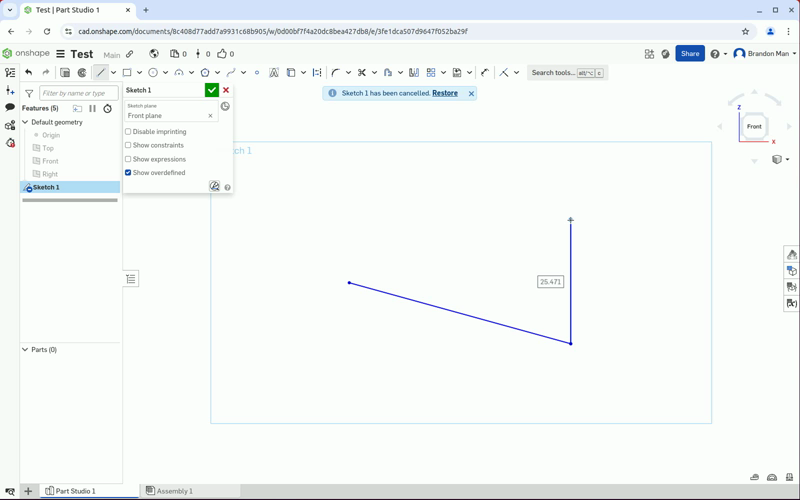
mouse_move(349, 282)
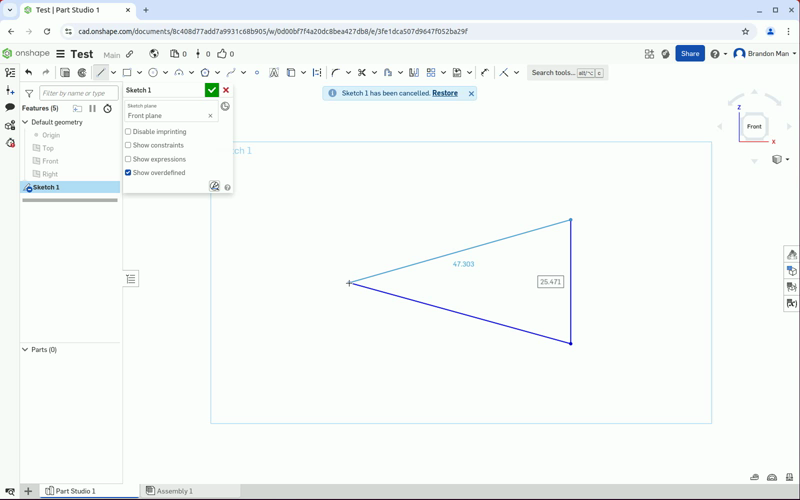
key_up(shift)
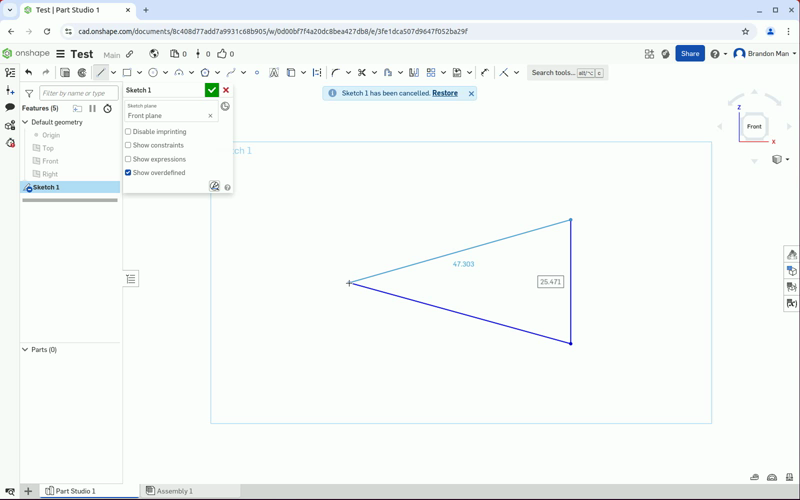
click(349, 282)
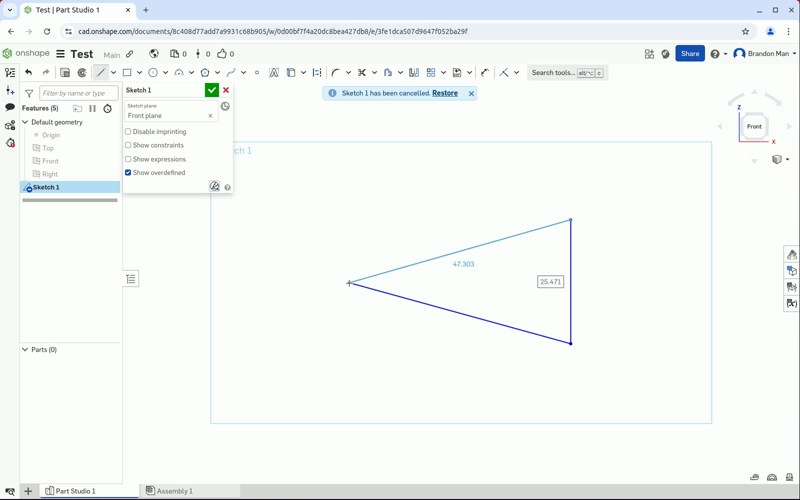
key(esc)
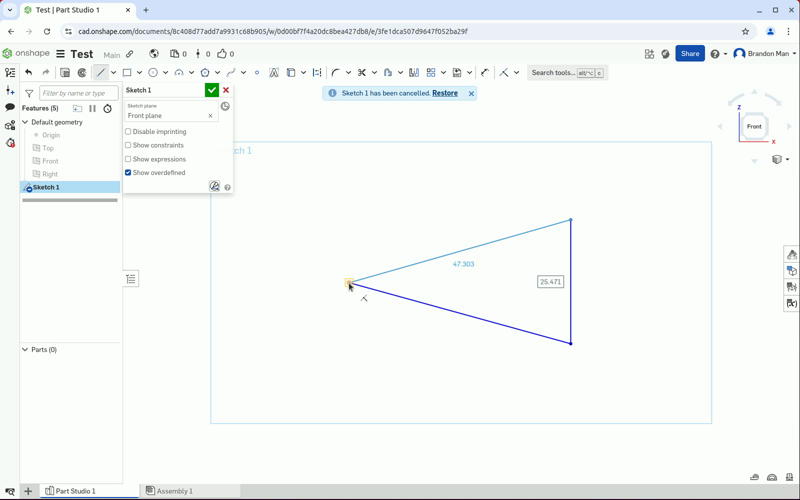
mouse_move(552, 292)
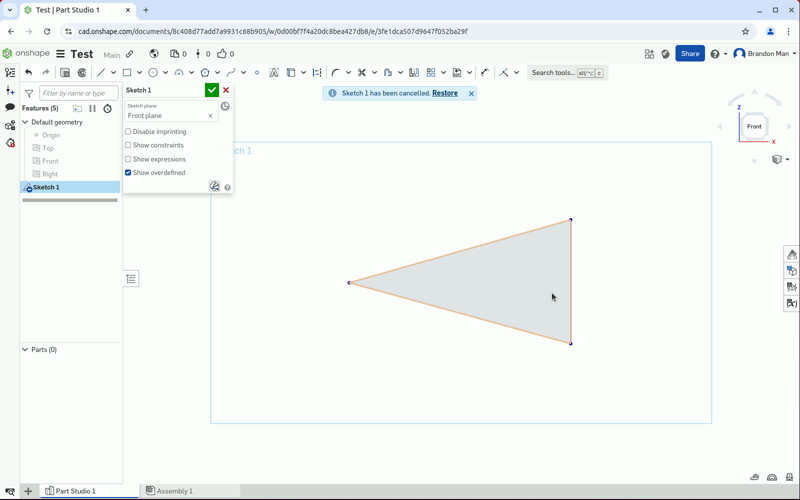
click(552, 292)
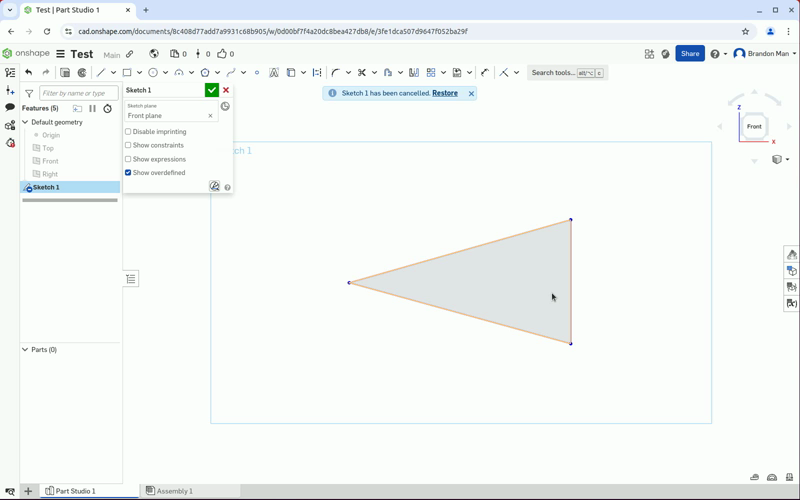
mouse_move(73, 352)
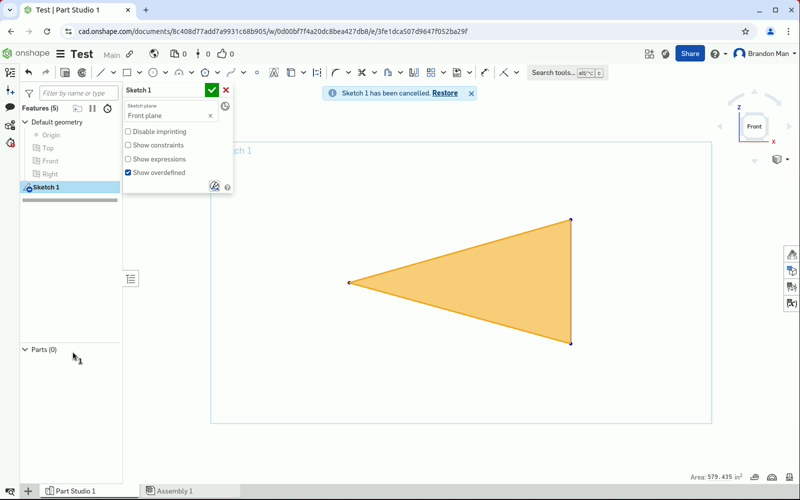
key(shift+y)
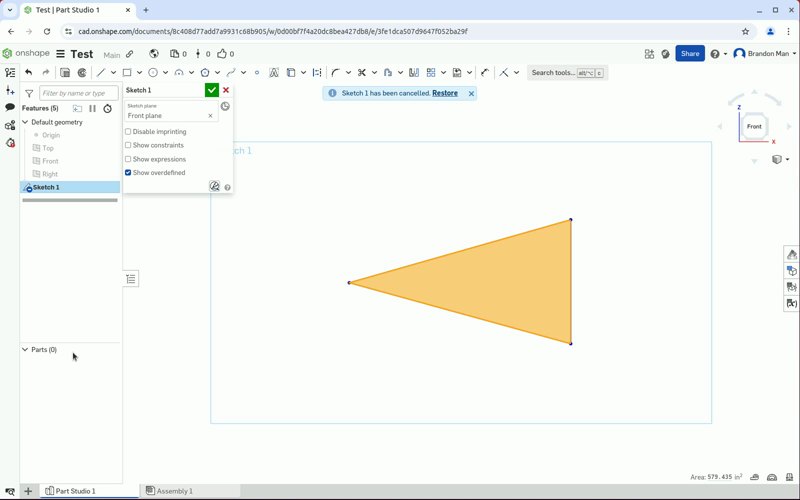
key(shift+e)
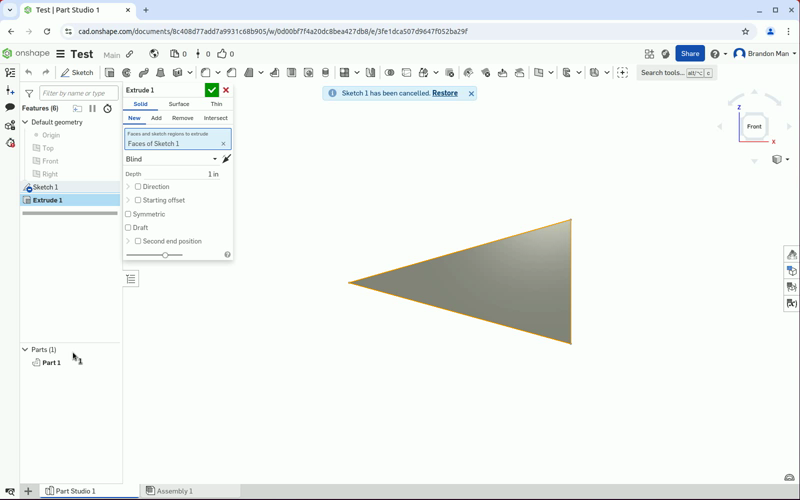
mouse_move(143, 106)
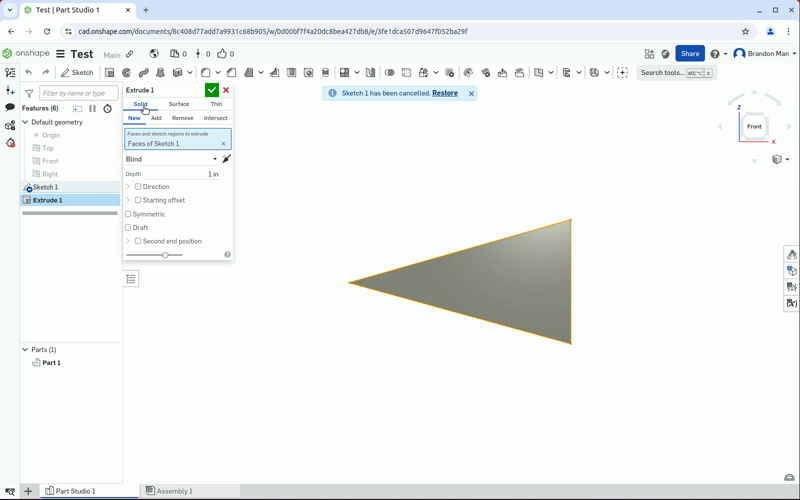
click(143, 106)
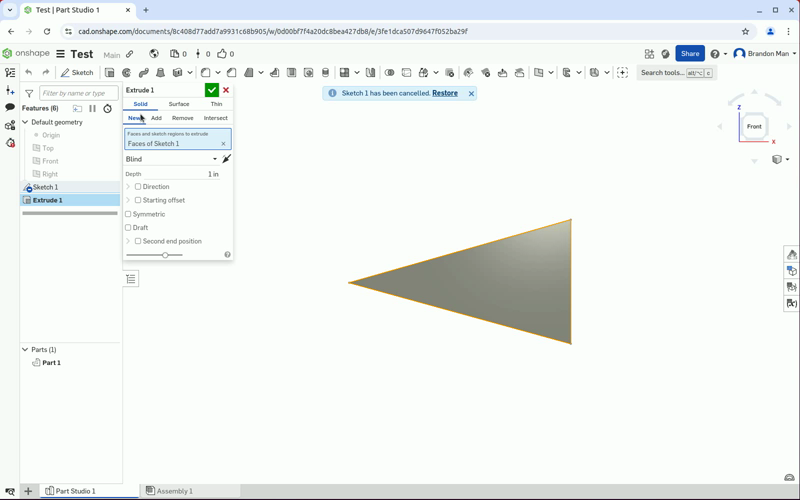
mouse_move(137, 120)
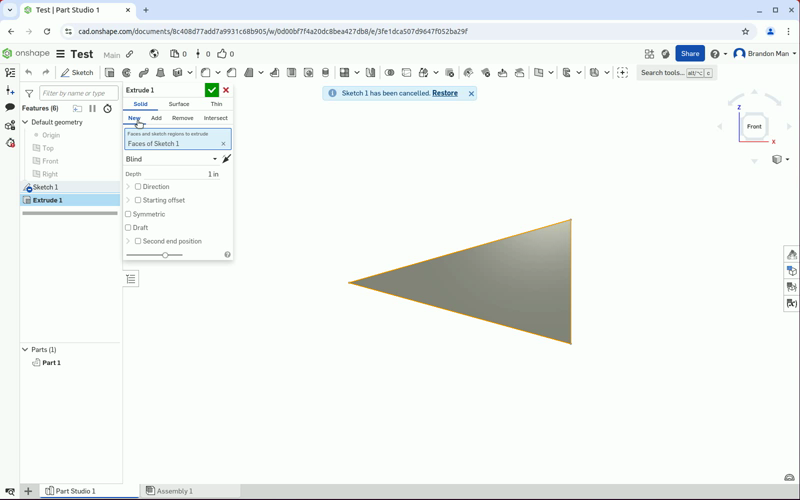
click(137, 120)
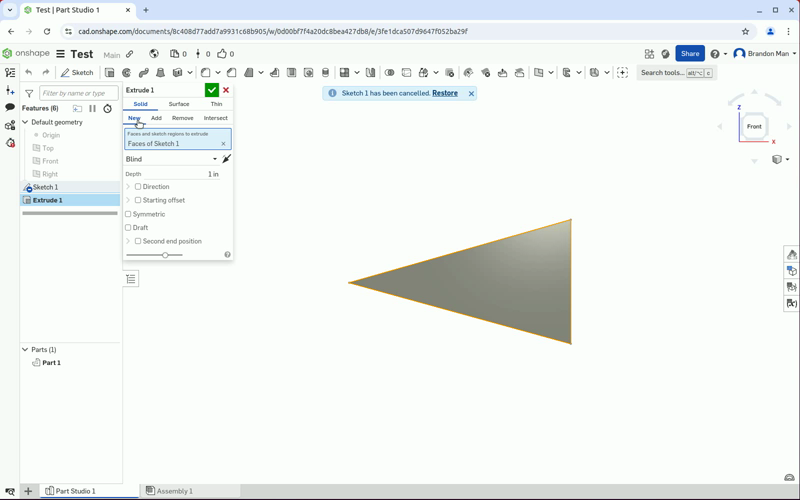
key(tab, 4)
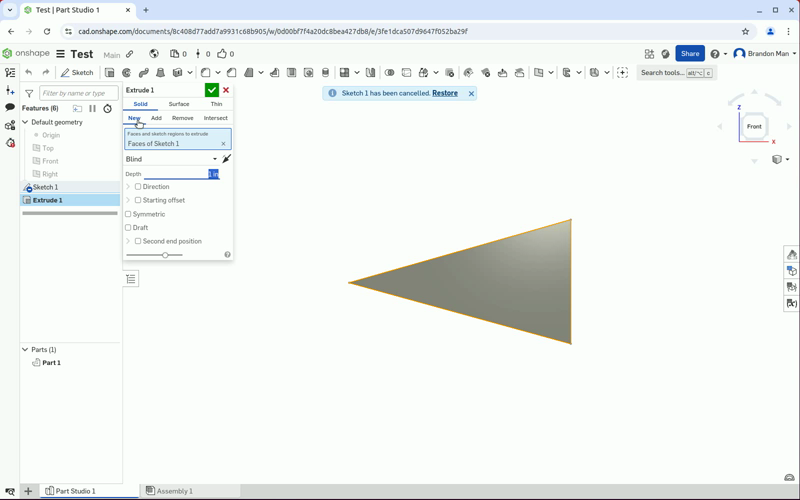
text(3.129)
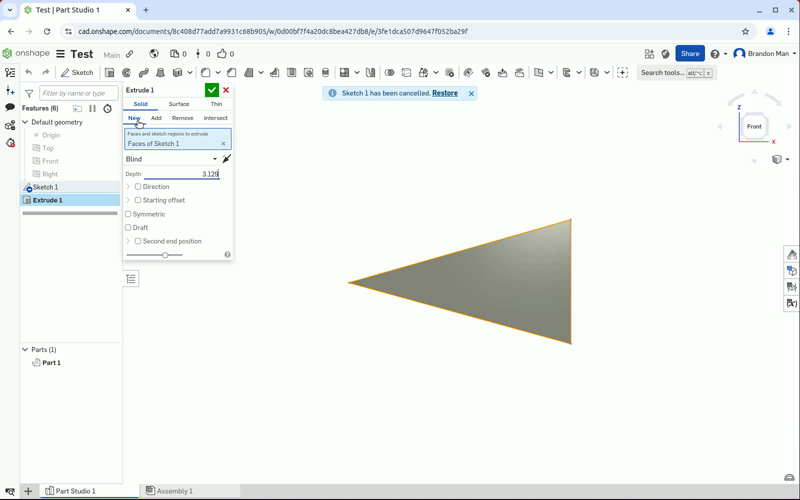
key(enter)
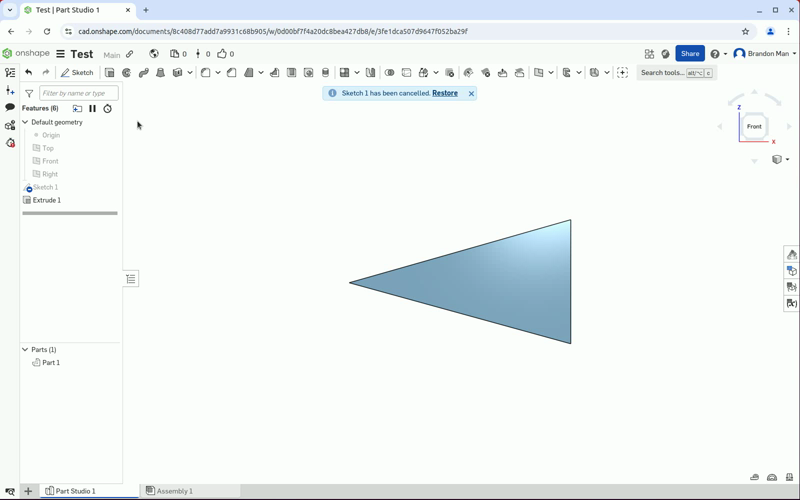
key(shift+h)
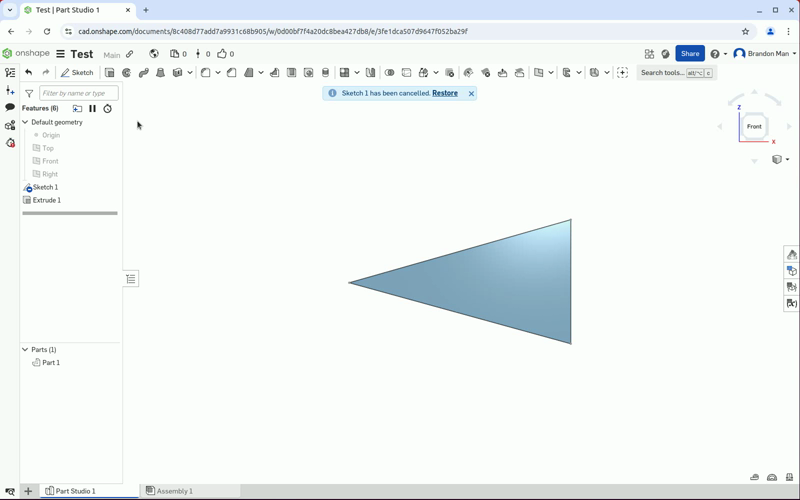
key(shift+h)
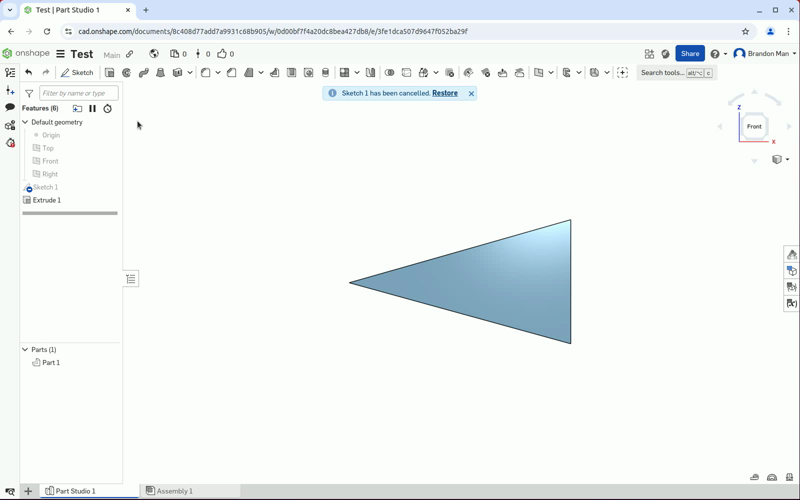
mouse_move(73, 189)
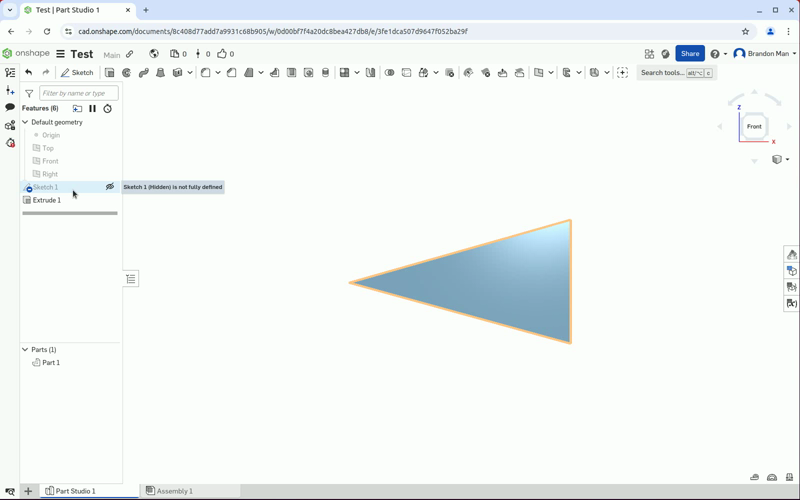
click(73, 189)
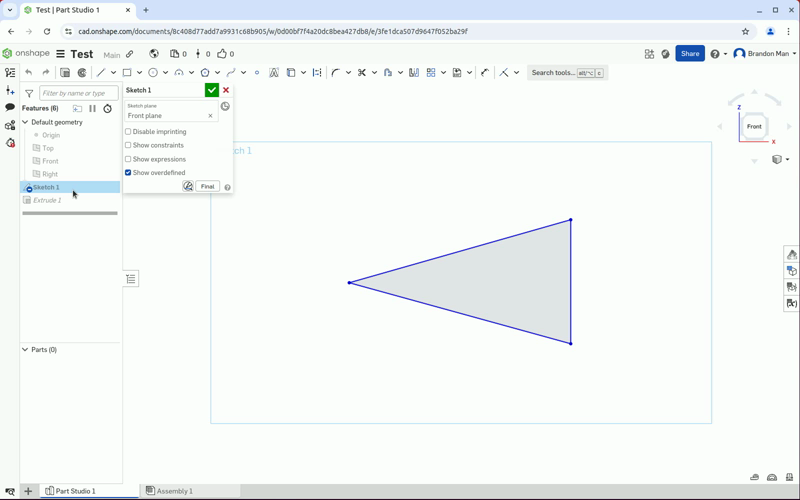
mouse_move(229, 92)
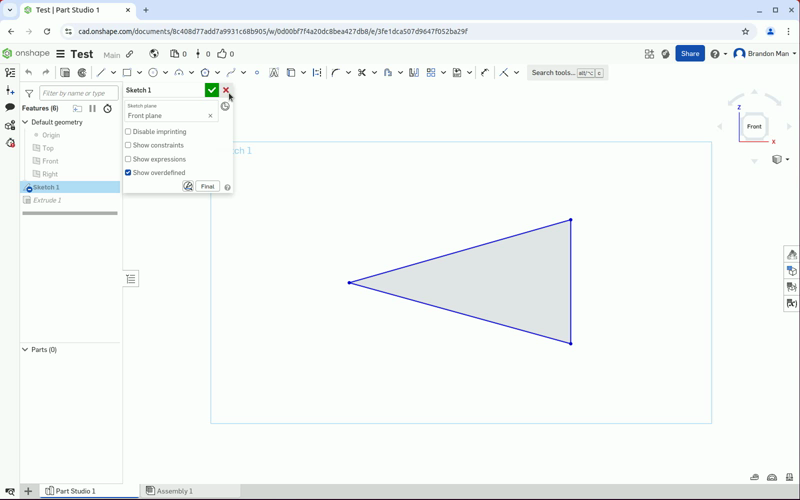
click(229, 92)
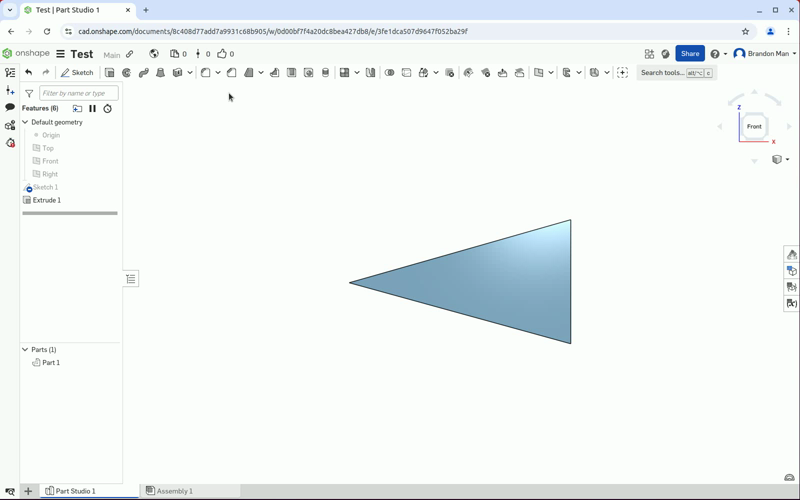
mouse_move(73, 352)
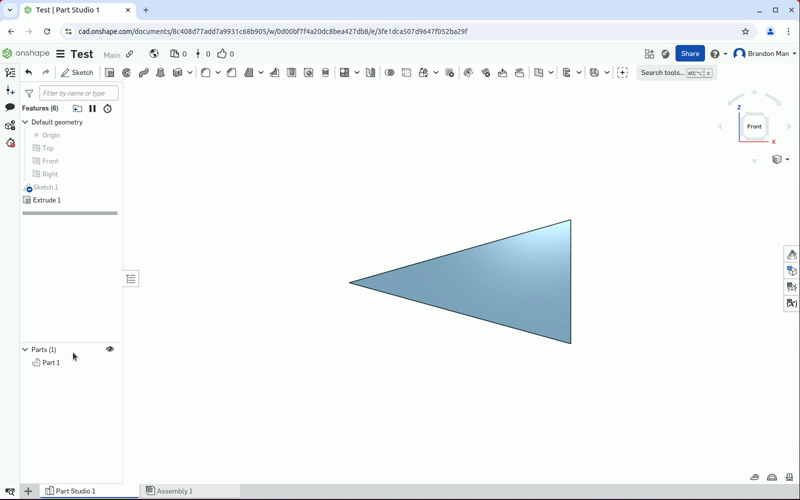
key(y)
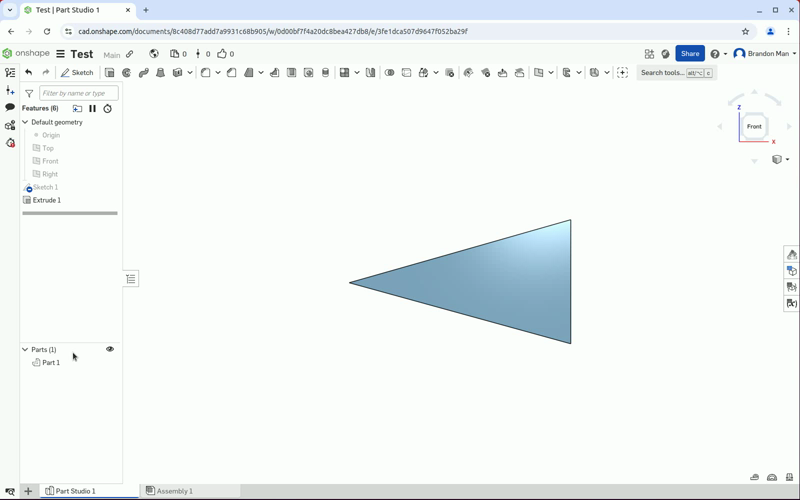
key(shift+p)
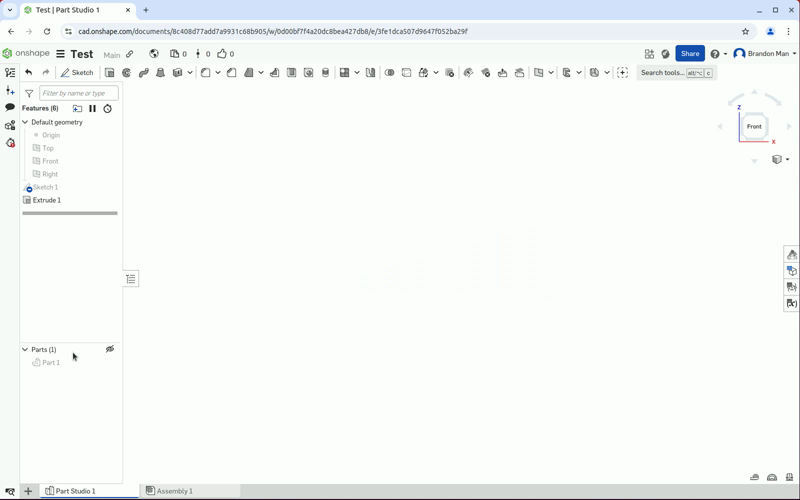
key(space)
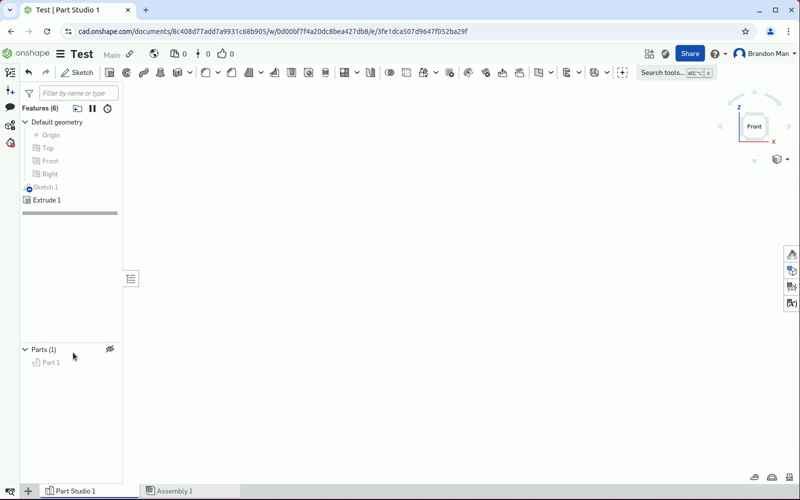
key_down(shift)
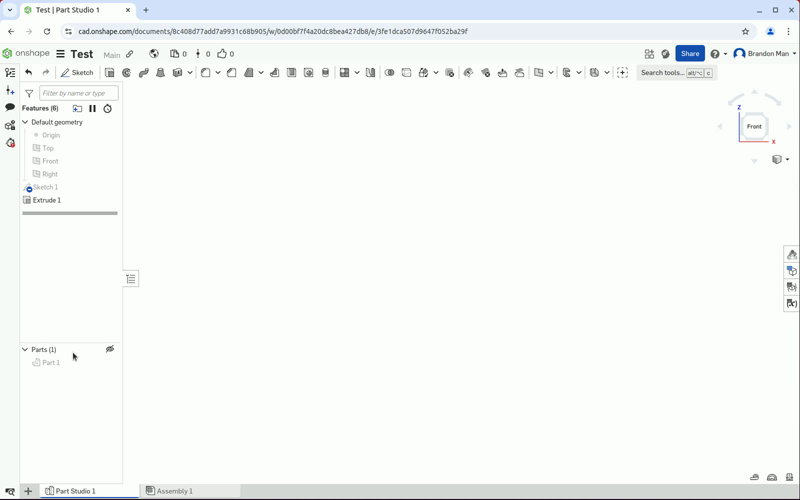
key(down)
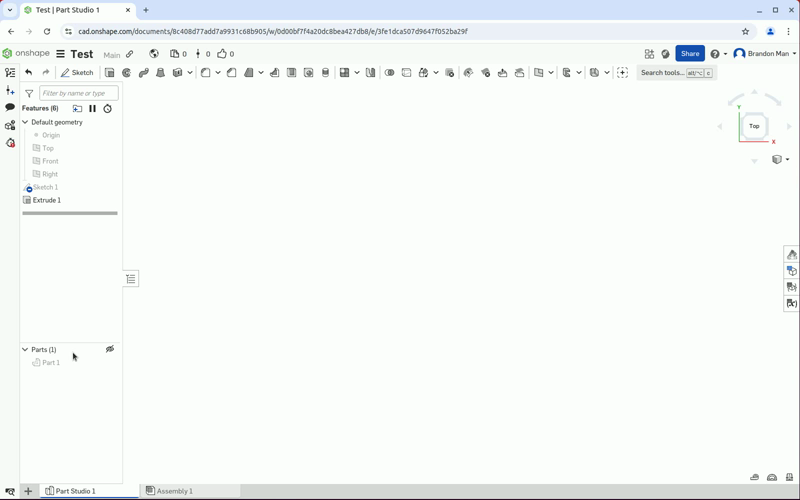
key_up(shift)
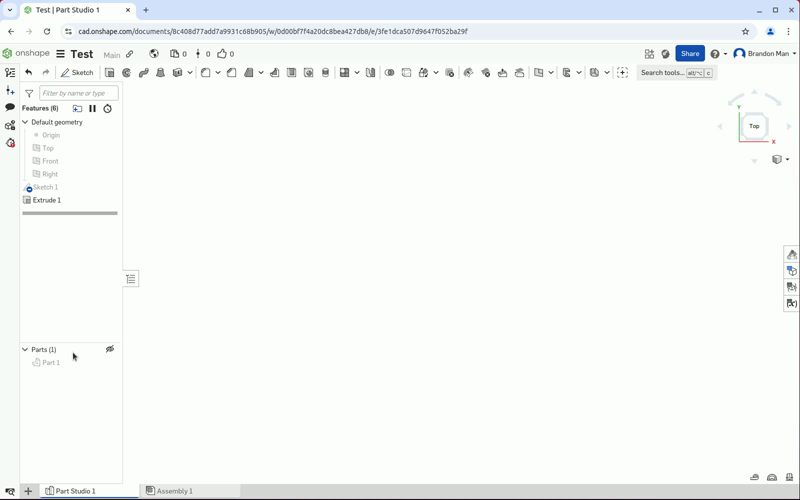
mouse_move(73, 352)
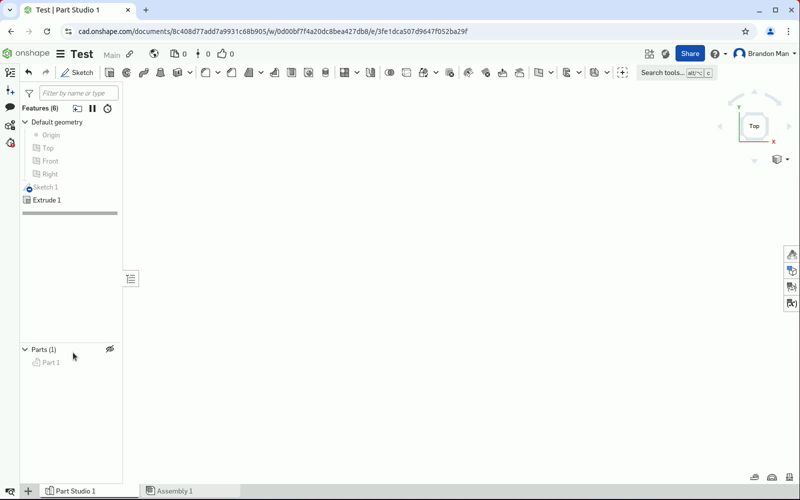
key(shift+y)
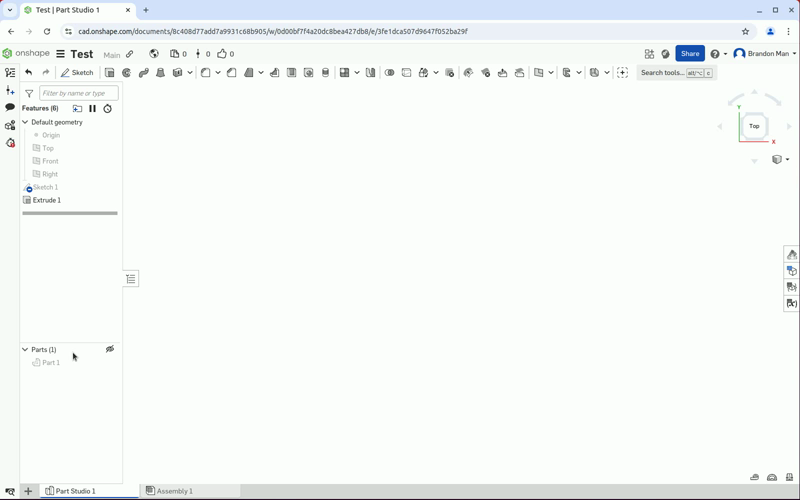
key(shift+s)
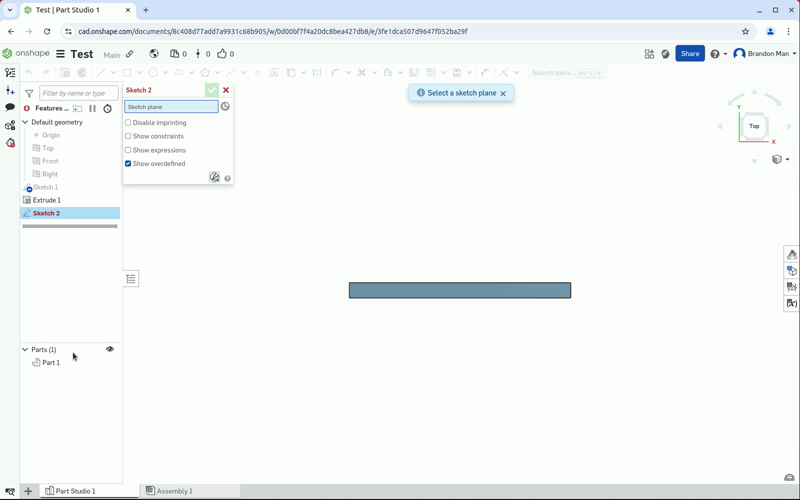
mouse_move(73, 150)
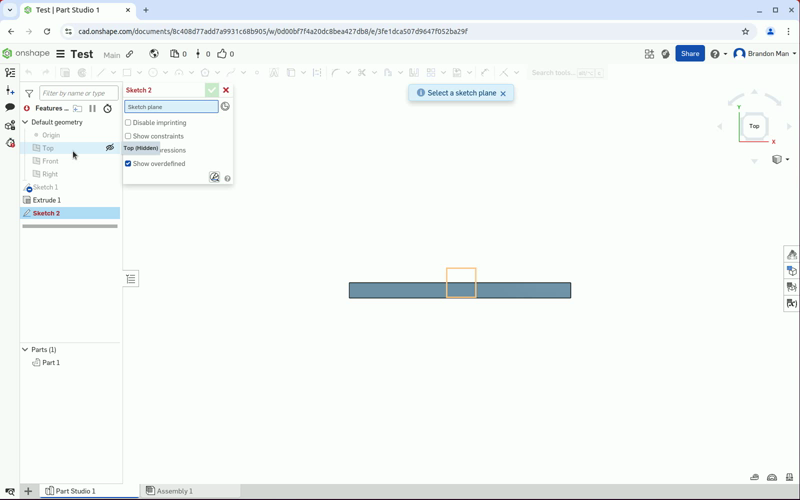
click(73, 150)
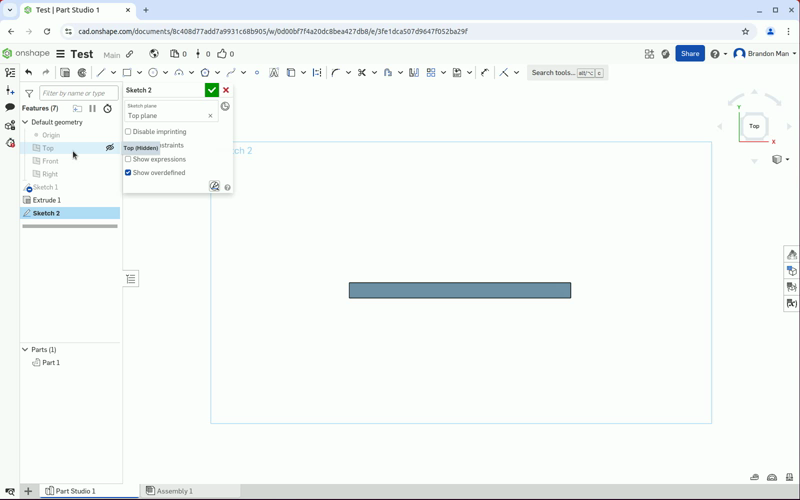
mouse_move(73, 352)
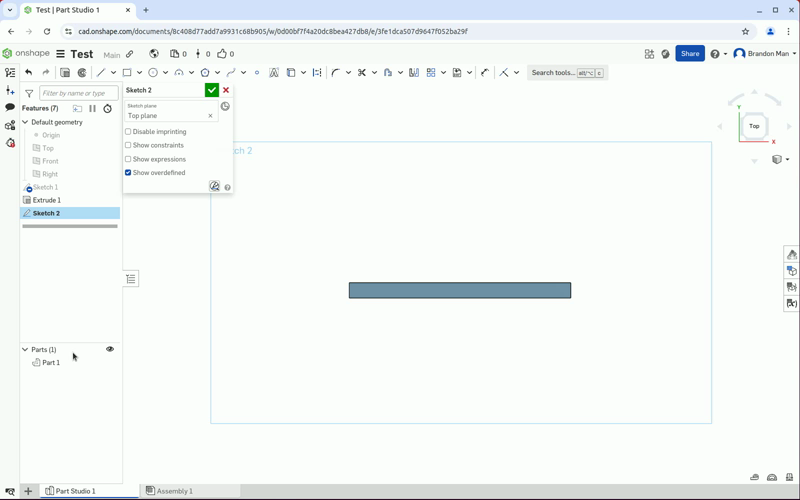
key(y)
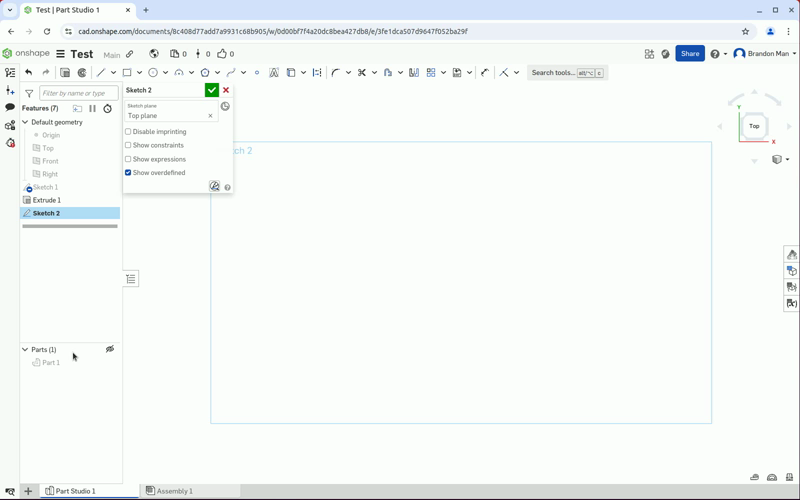
key(c)
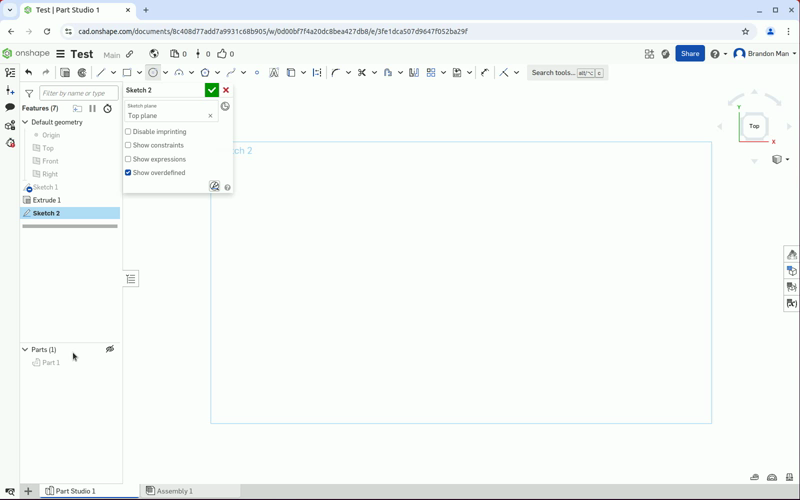
key_down(shift)
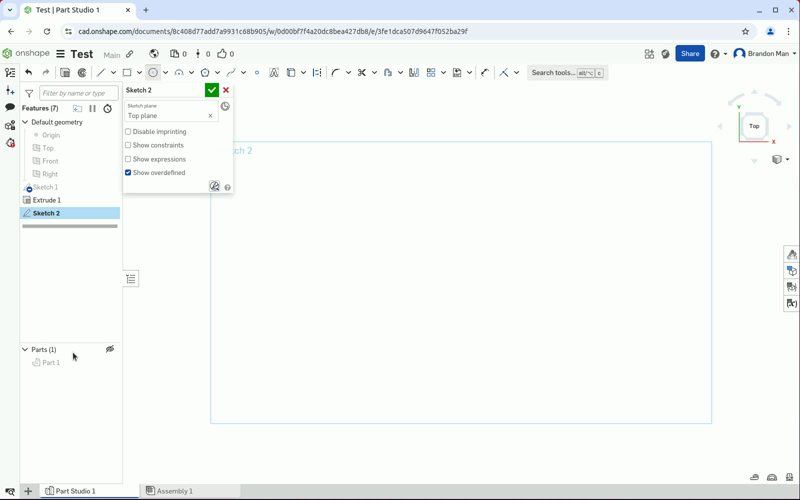
mouse_move(368, 318)
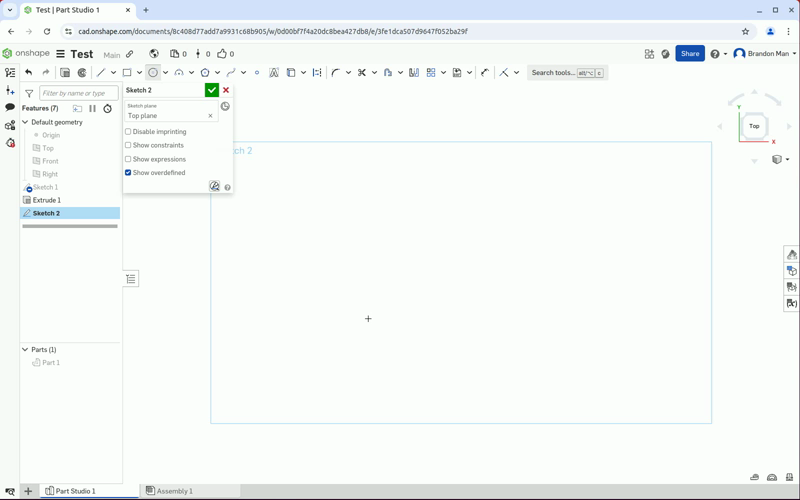
click(368, 318)
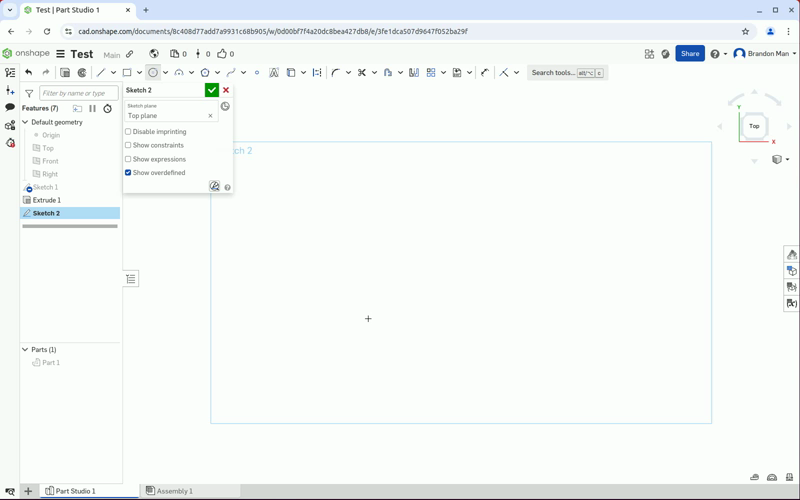
key_up(shift)
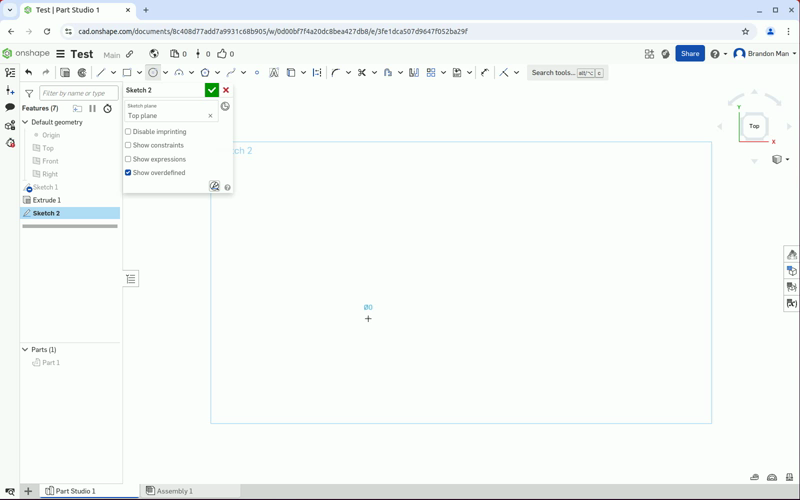
mouse_move(387, 318)
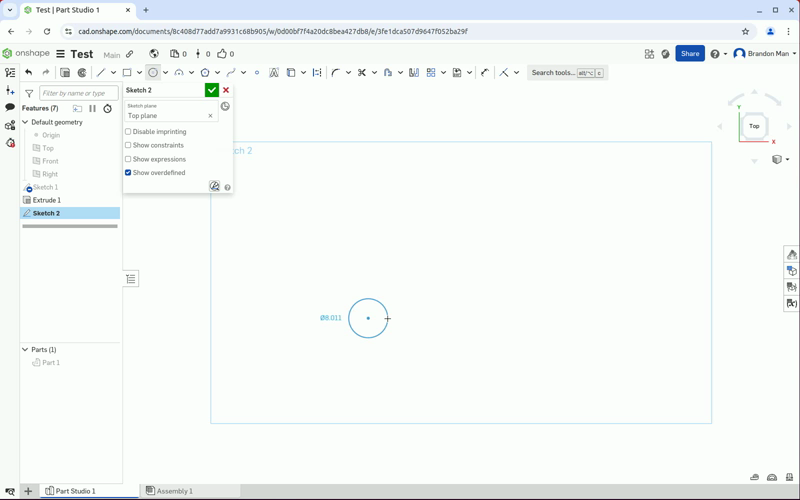
click(387, 318)
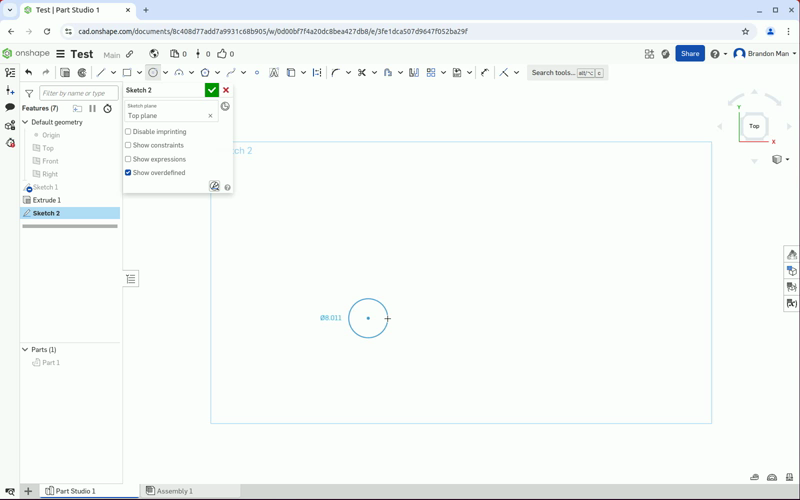
key(esc)
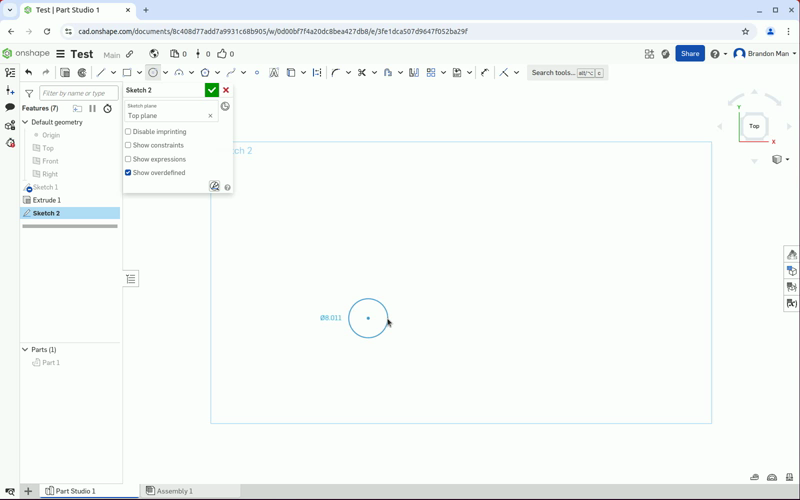
mouse_move(380, 313)
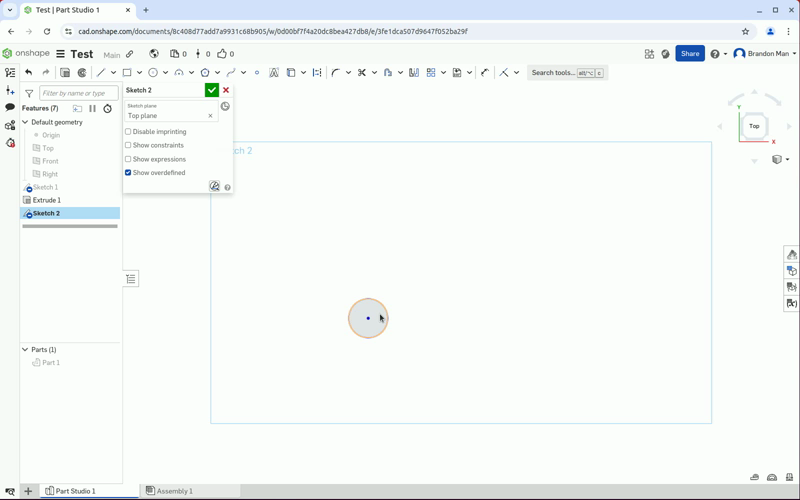
scroll(6)
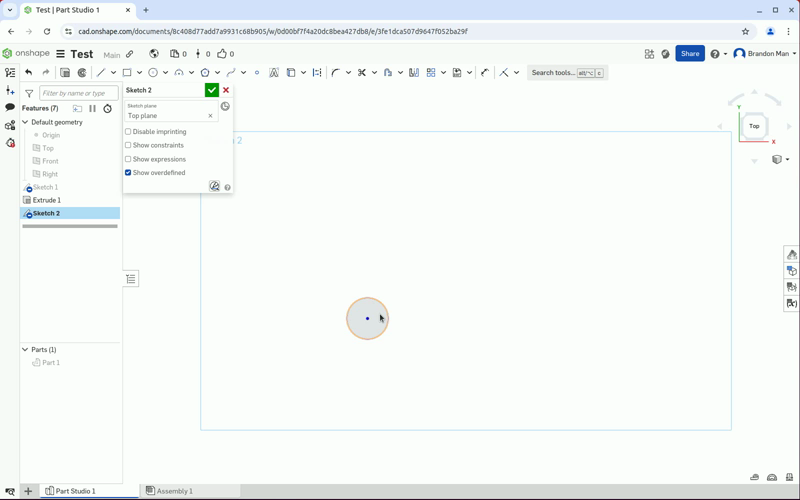
scroll(6)
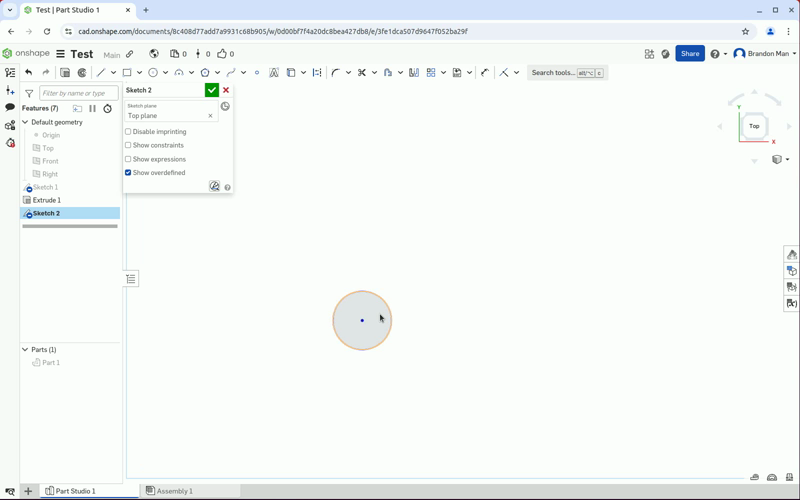
scroll(6)
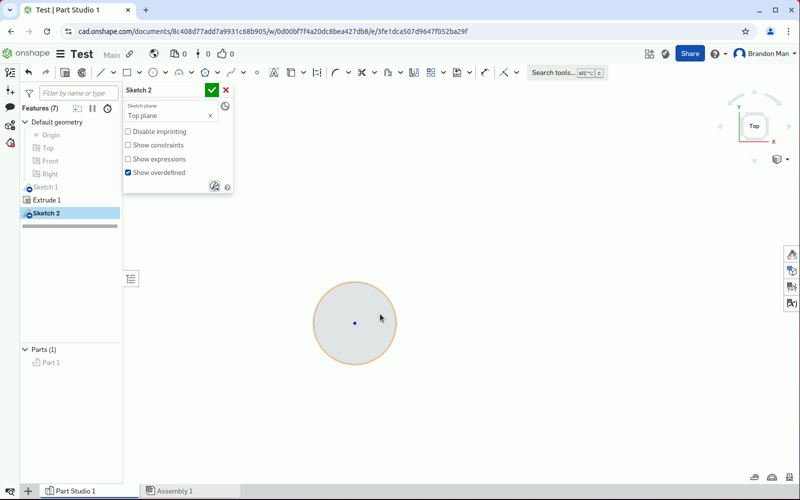
scroll(6)
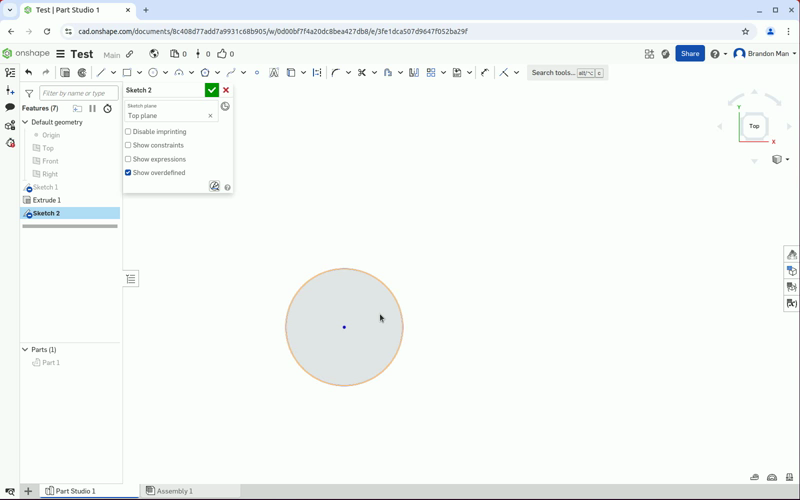
scroll(6)
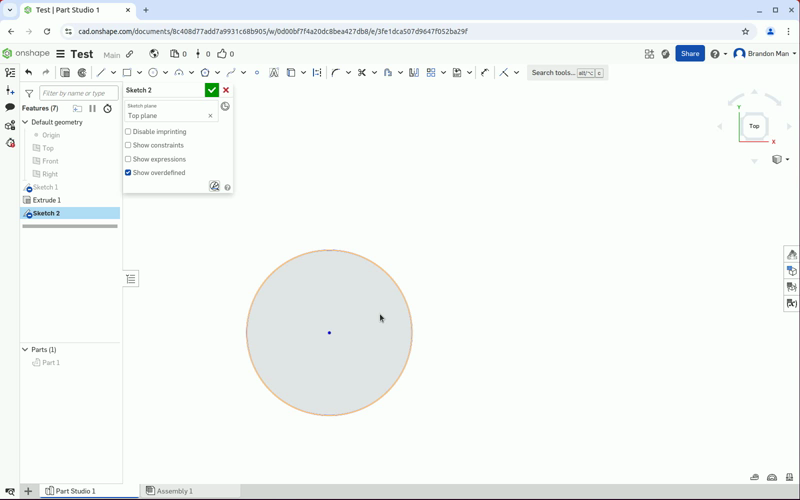
scroll(6)
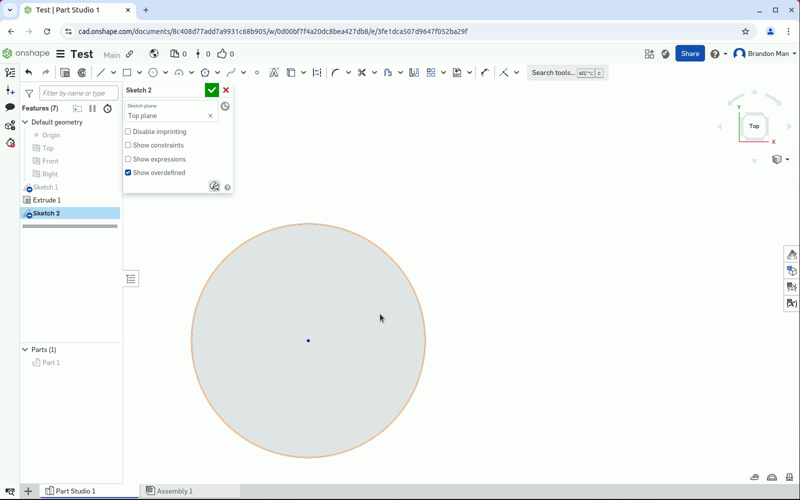
scroll(6)
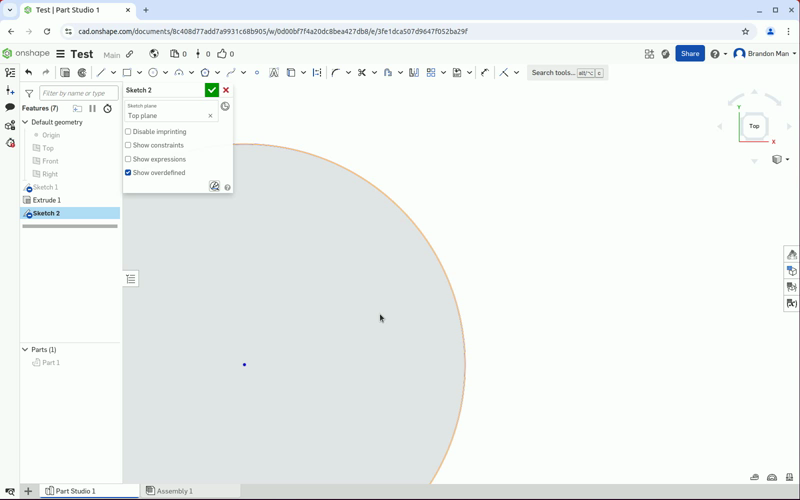
click(380, 313)
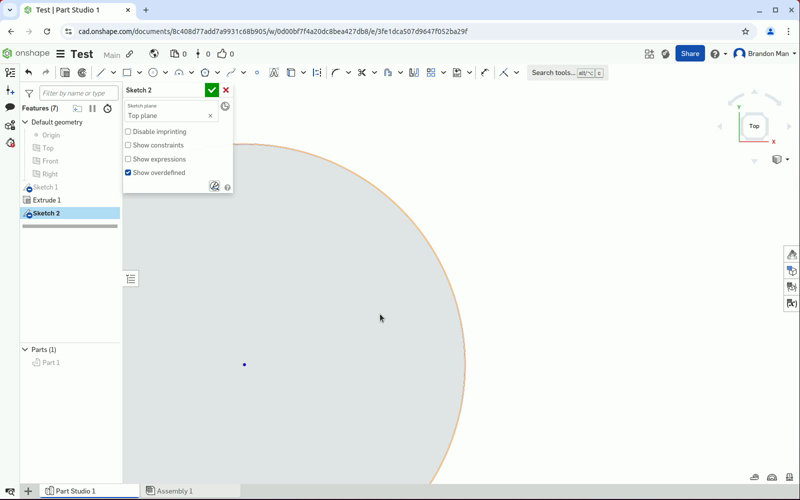
scroll(-6)
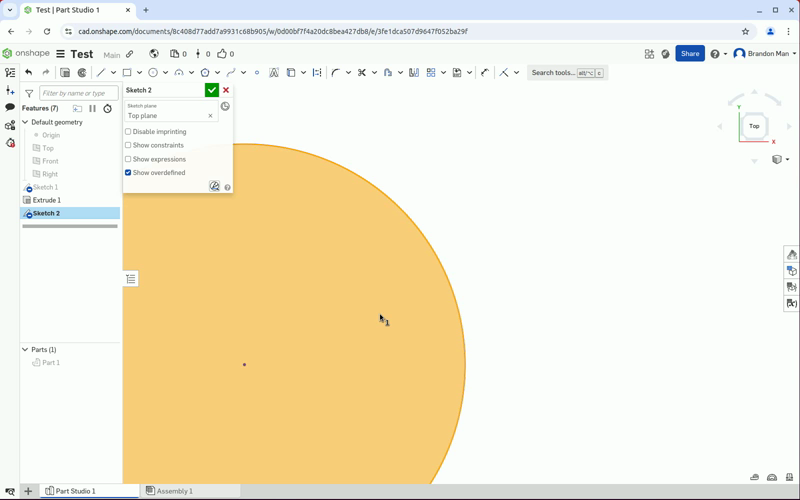
scroll(-6)
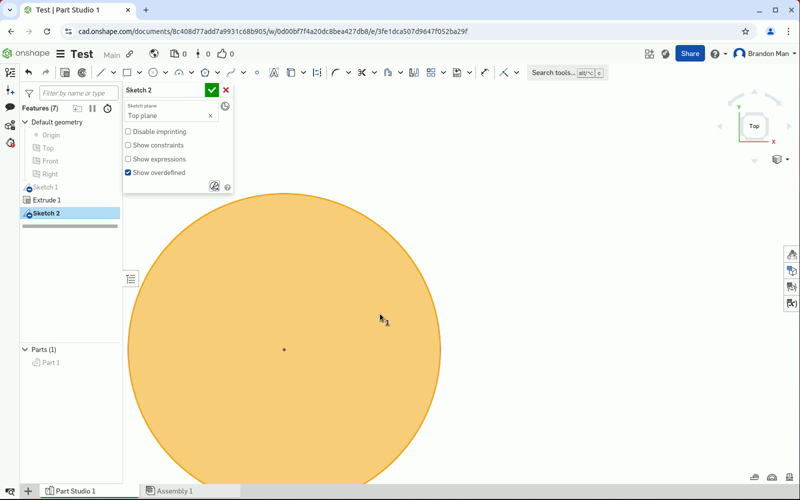
scroll(-6)
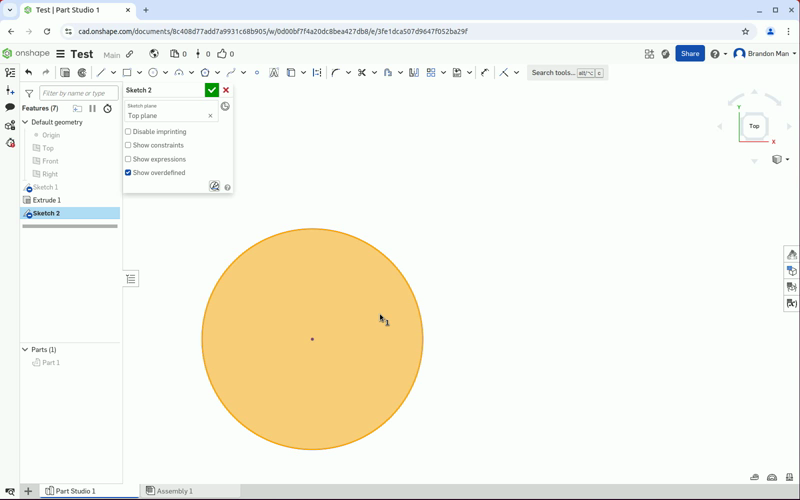
scroll(-6)
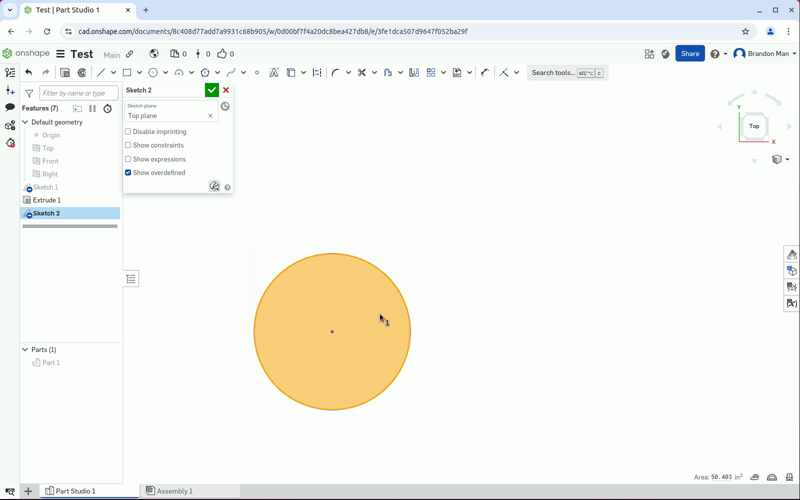
scroll(-6)
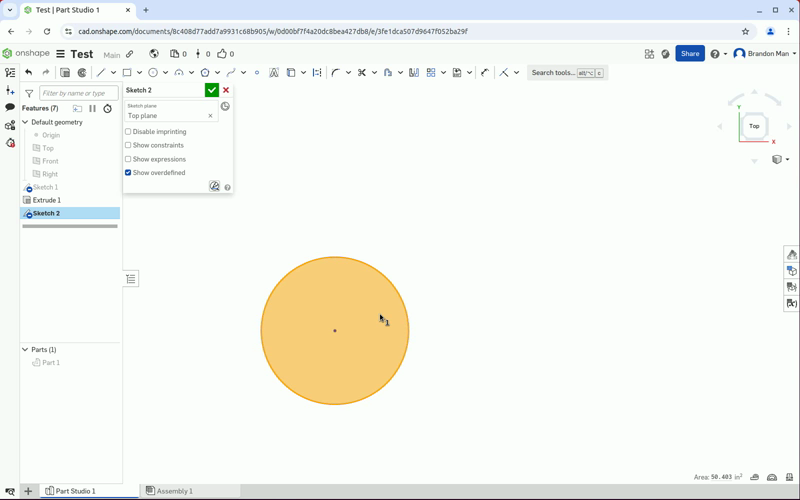
scroll(-6)
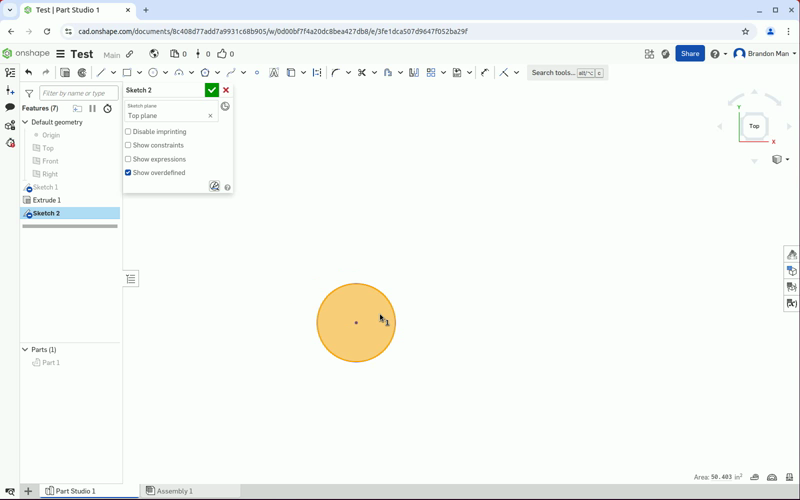
scroll(-6)
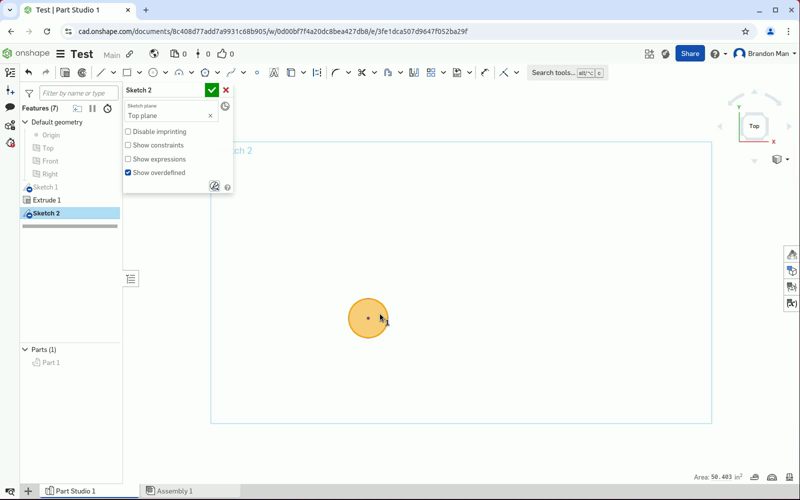
mouse_move(73, 352)
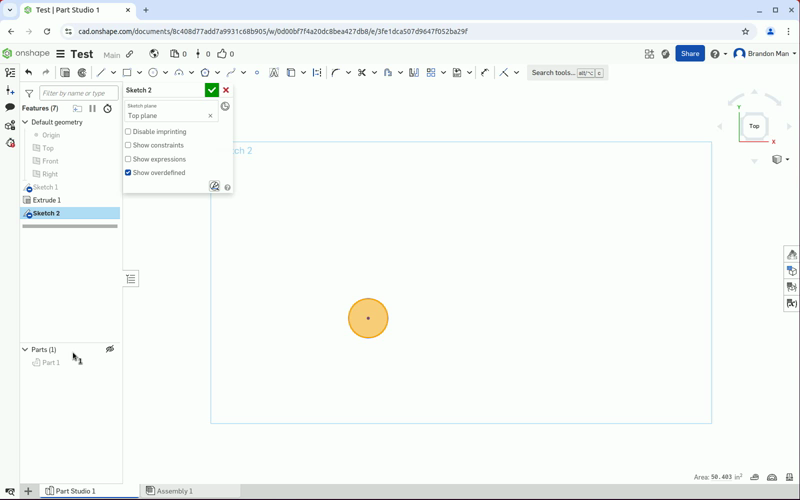
key(shift+y)
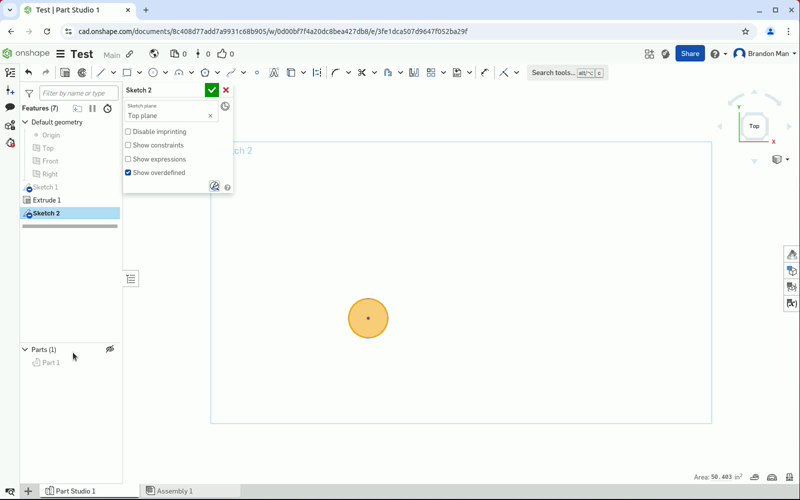
key(shift+e)
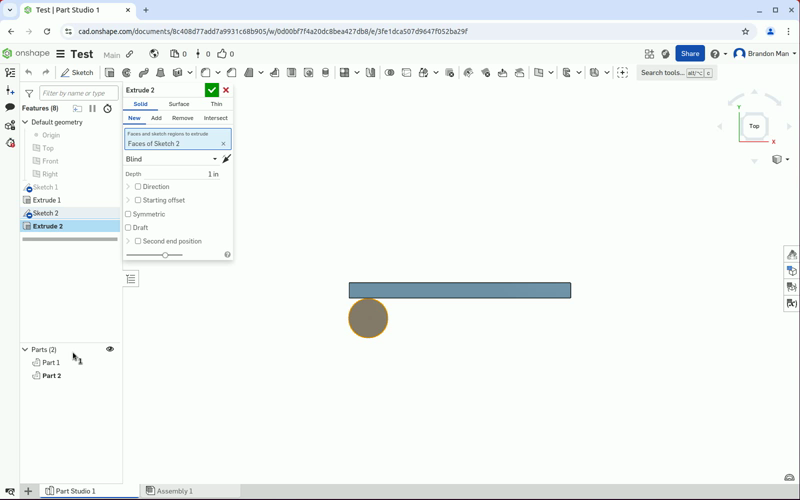
mouse_move(143, 106)
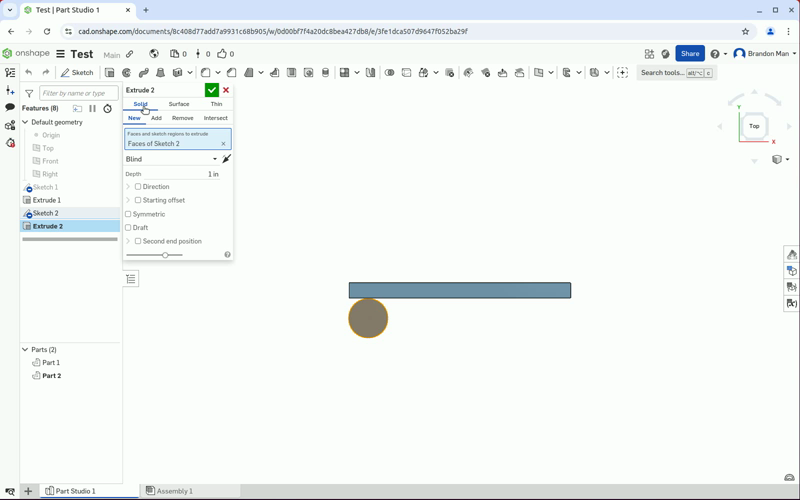
click(143, 106)
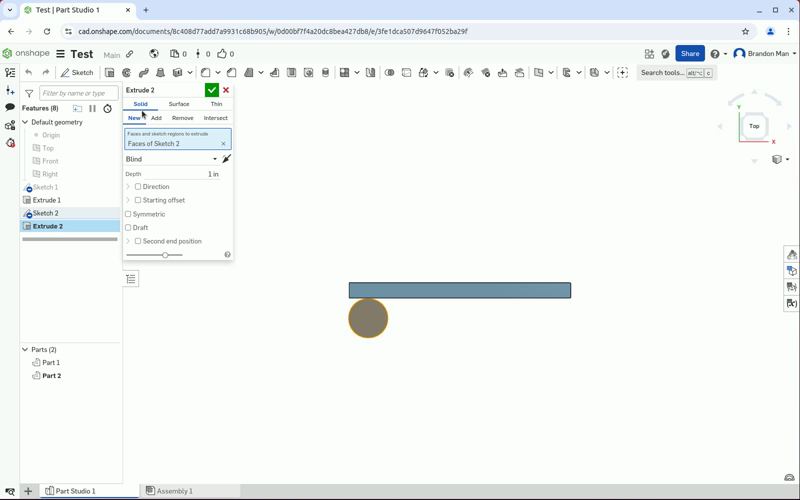
mouse_move(137, 120)
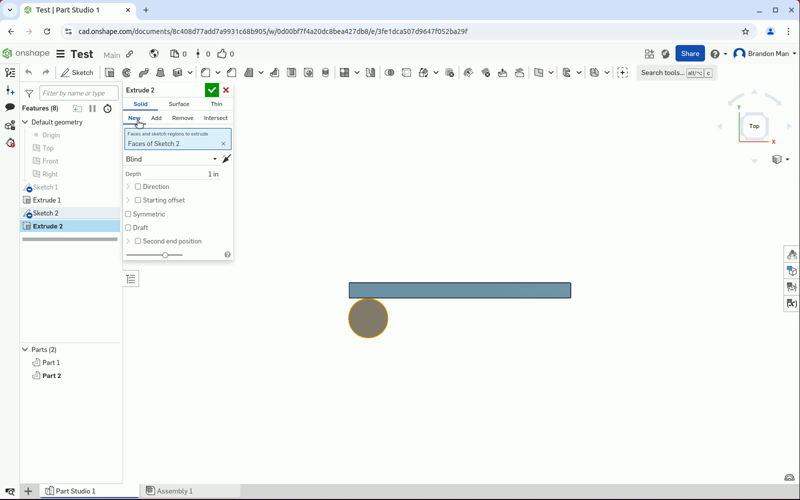
click(137, 120)
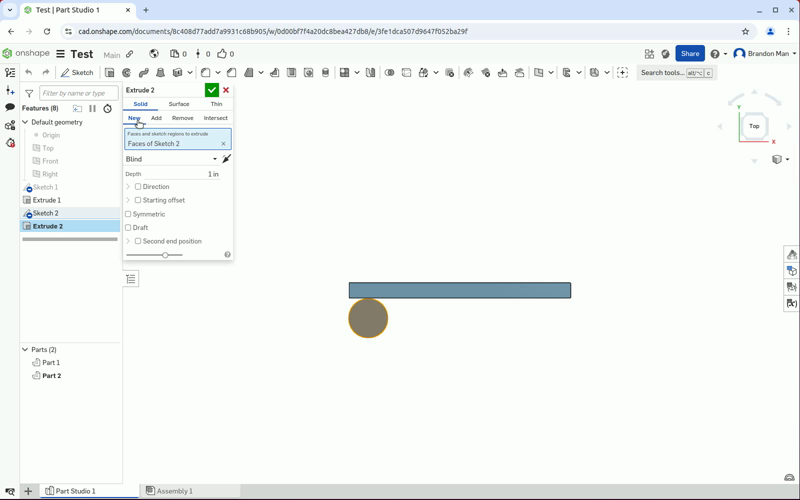
key(tab, 4)
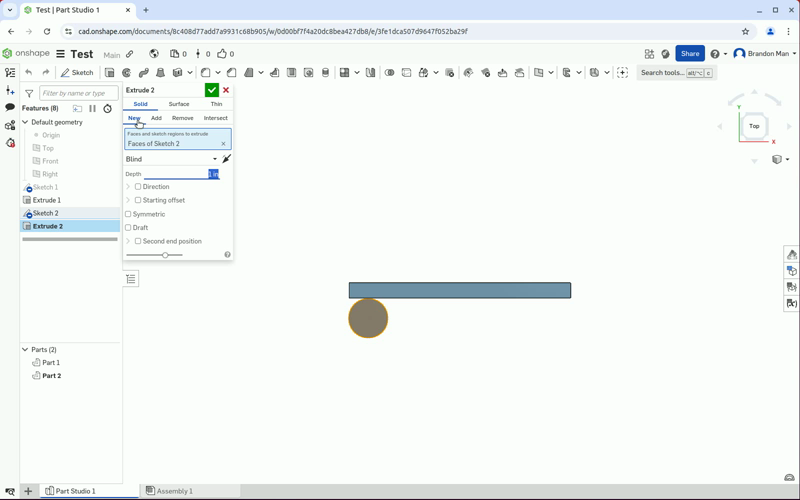
text(1.444)
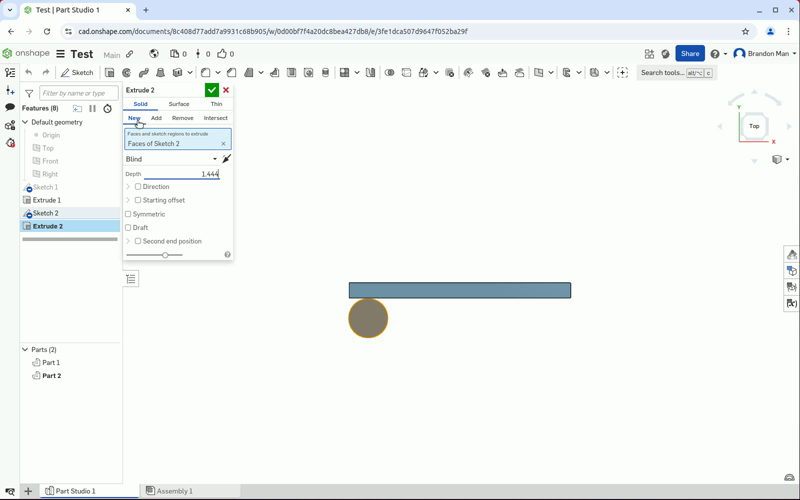
key(tab, 3)
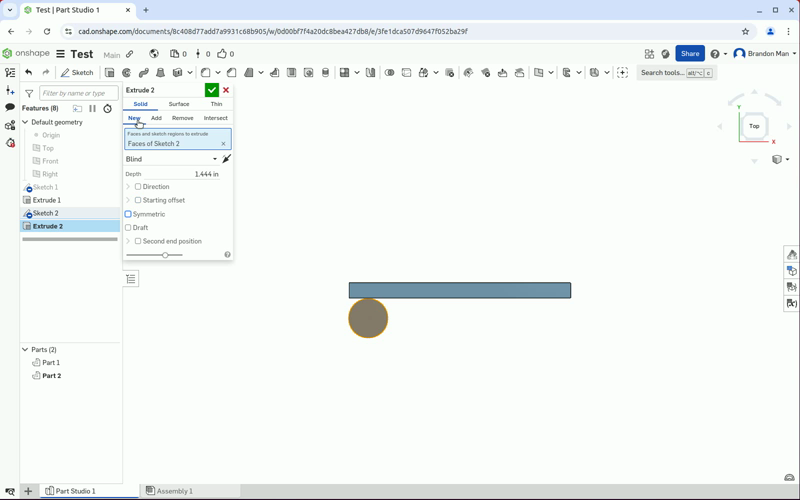
key(tab, 2)
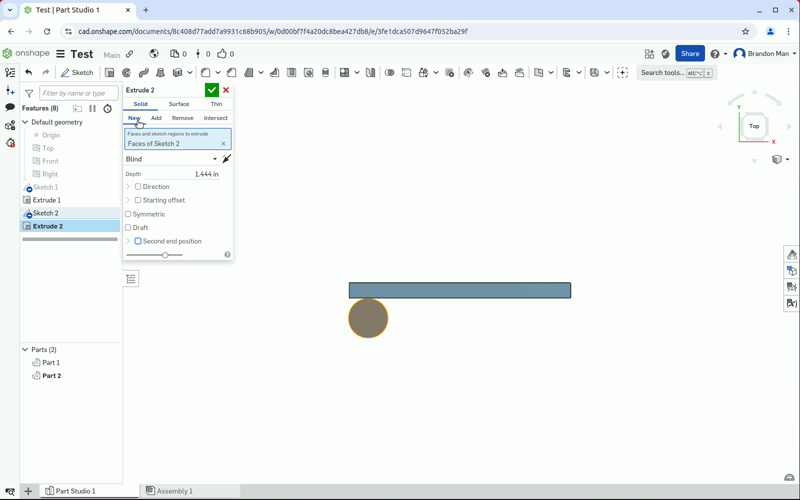
key(space)
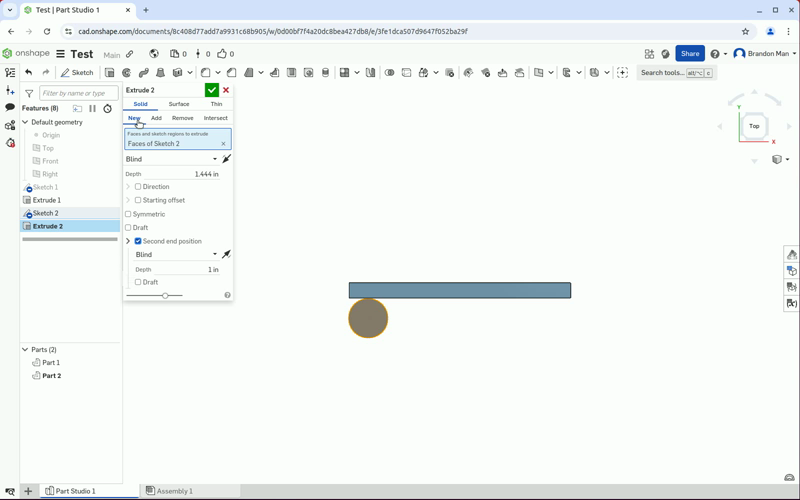
key(tab, 3)
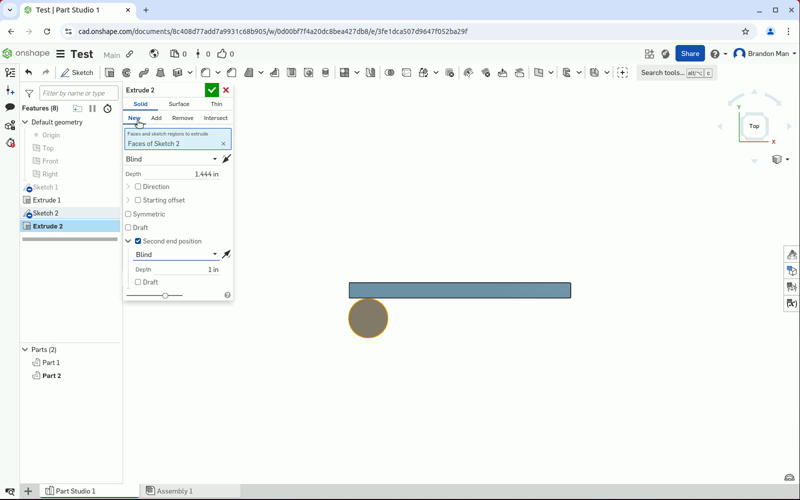
text(1.204)
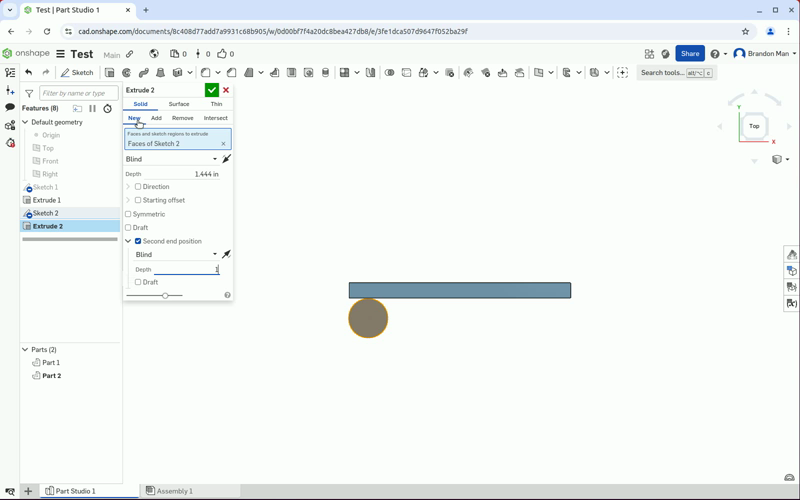
key(enter)
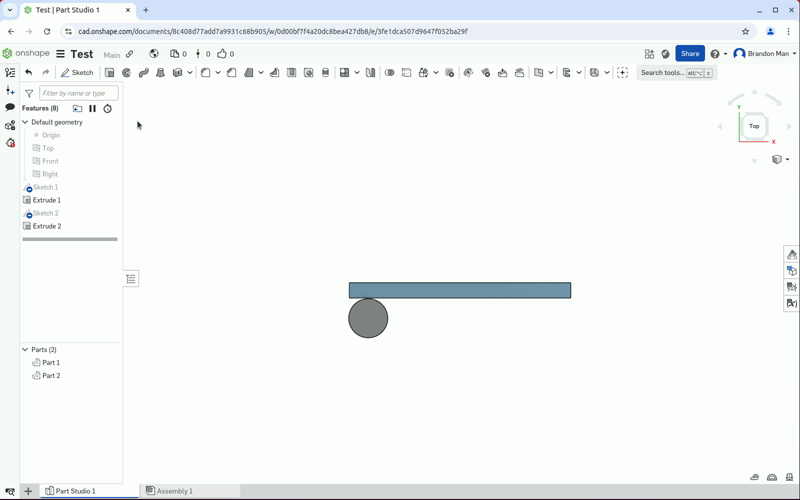
key(shift+h)
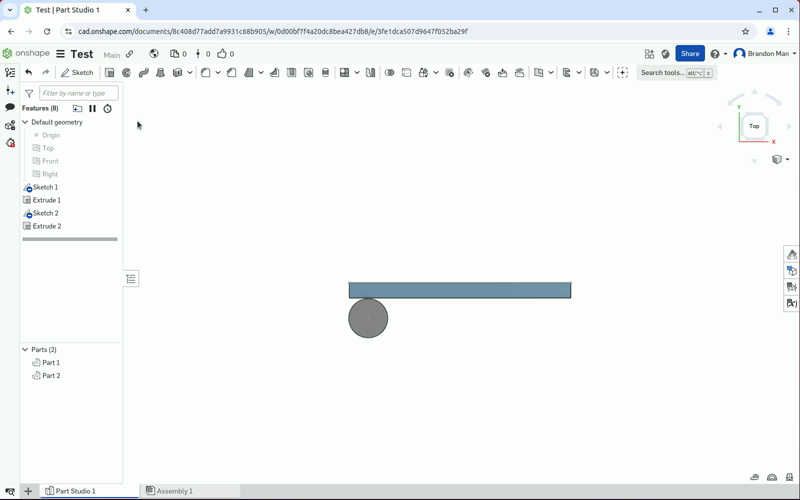
key(shift+h)
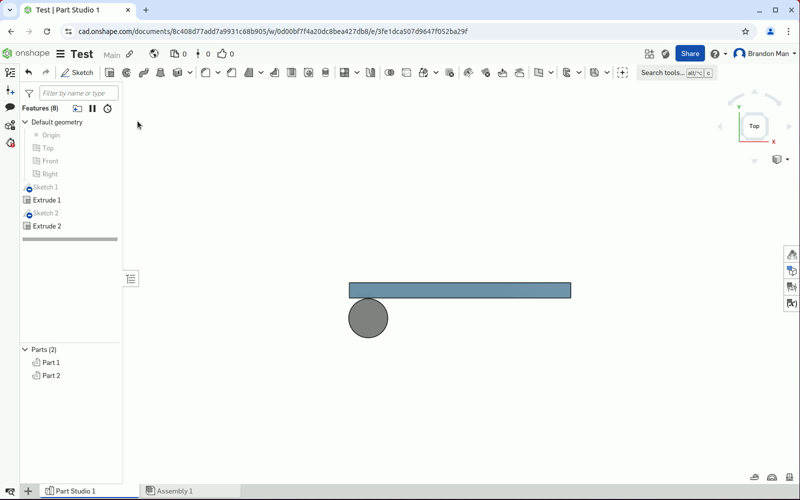
mouse_move(73, 189)
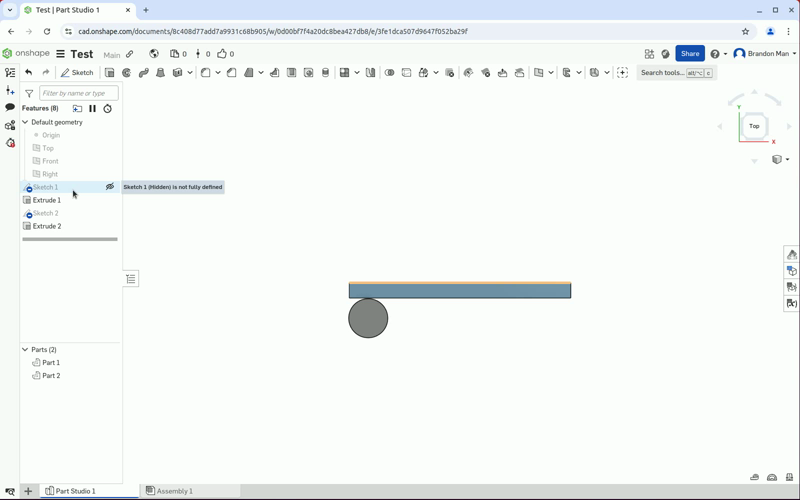
click(73, 189)
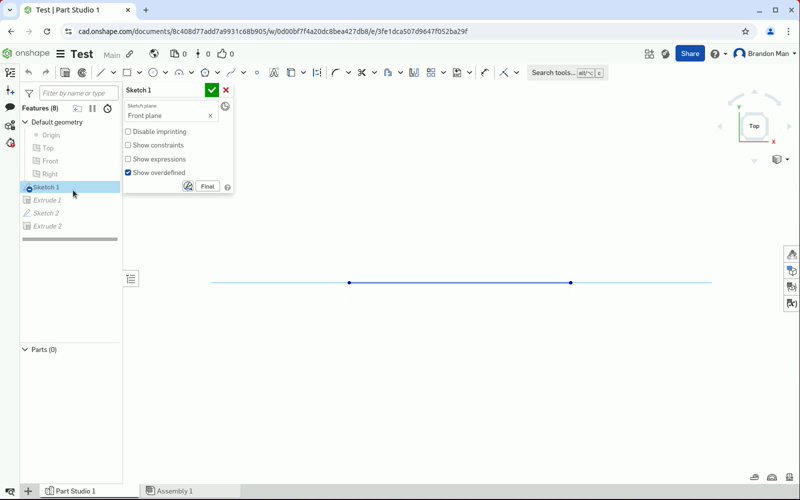
mouse_move(229, 92)
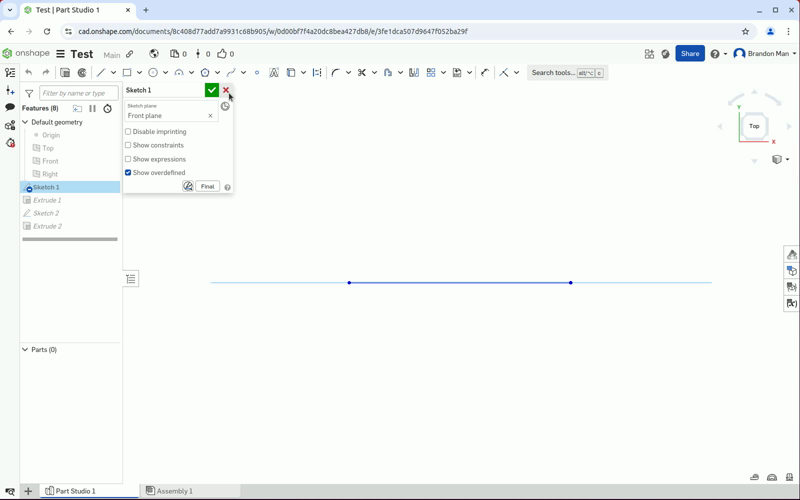
click(229, 92)
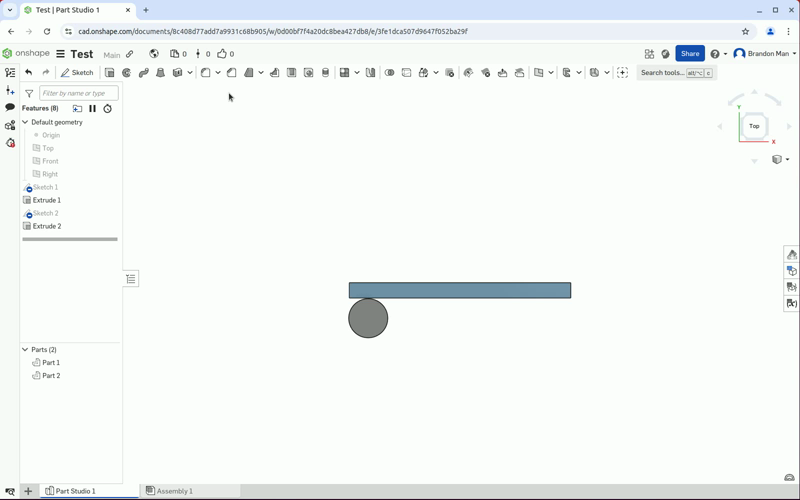
mouse_move(541, 75)
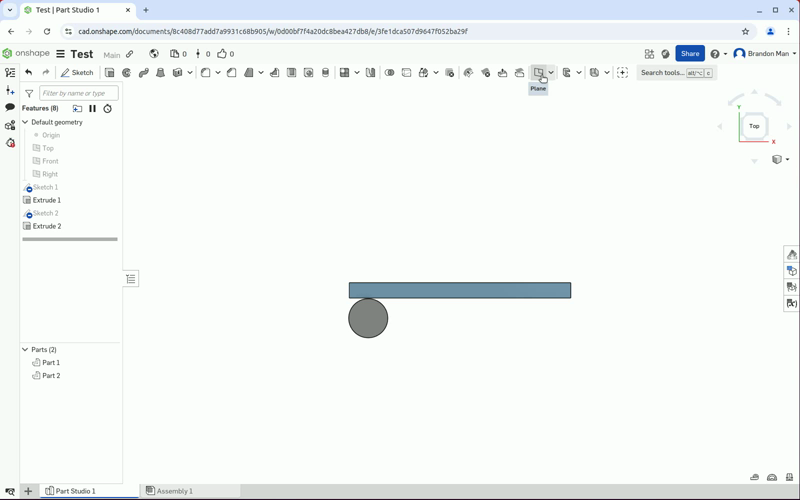
click(541, 75)
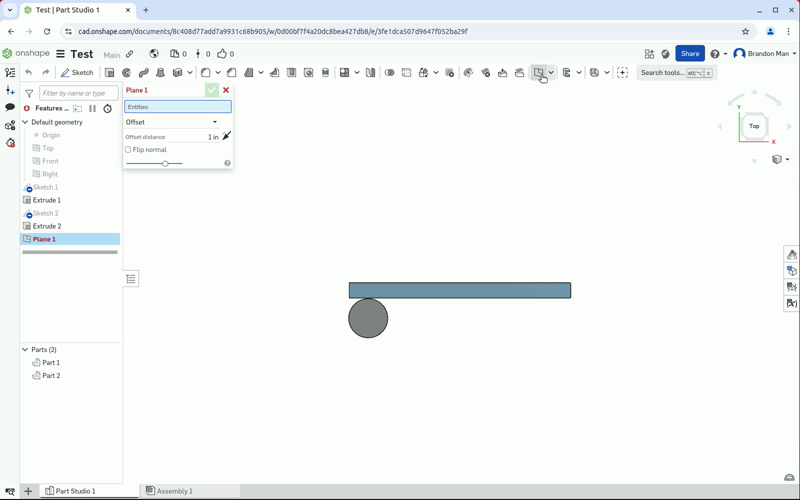
mouse_move(73, 150)
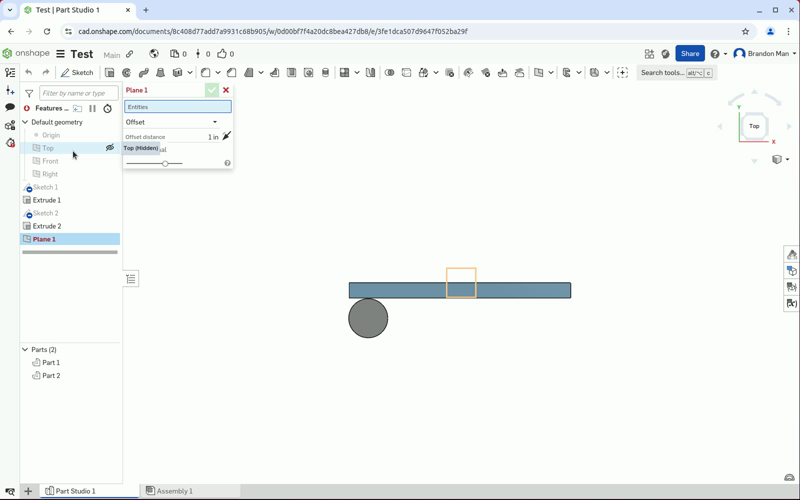
click(73, 150)
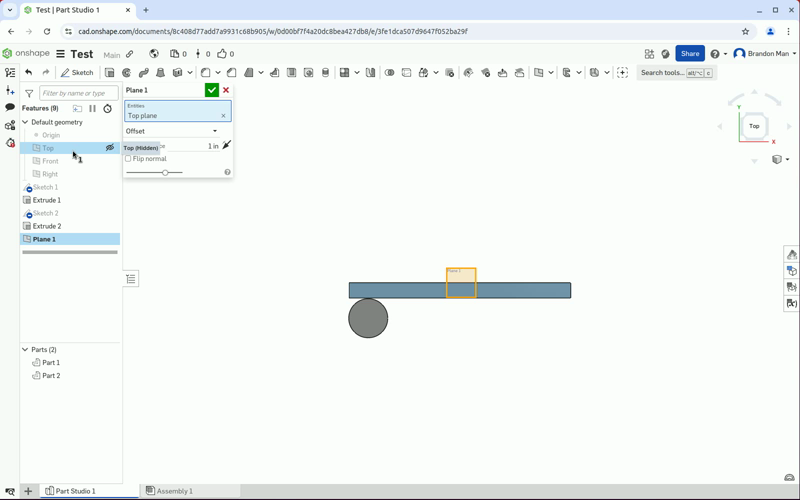
key(tab, 2)
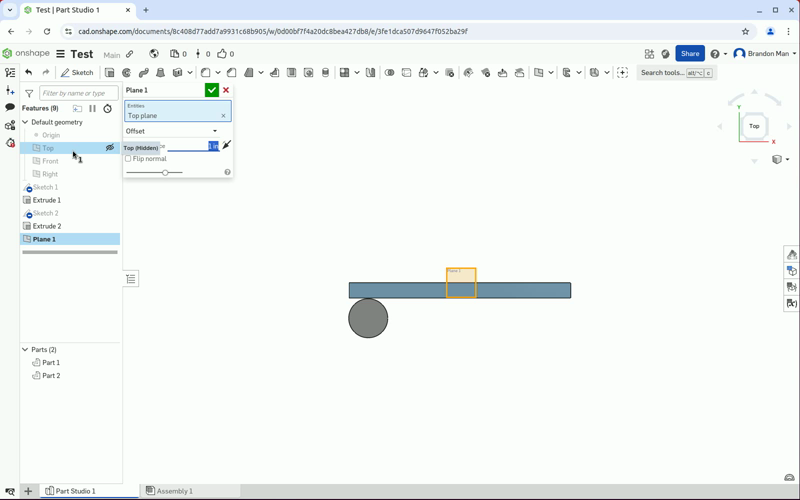
text(1.448)
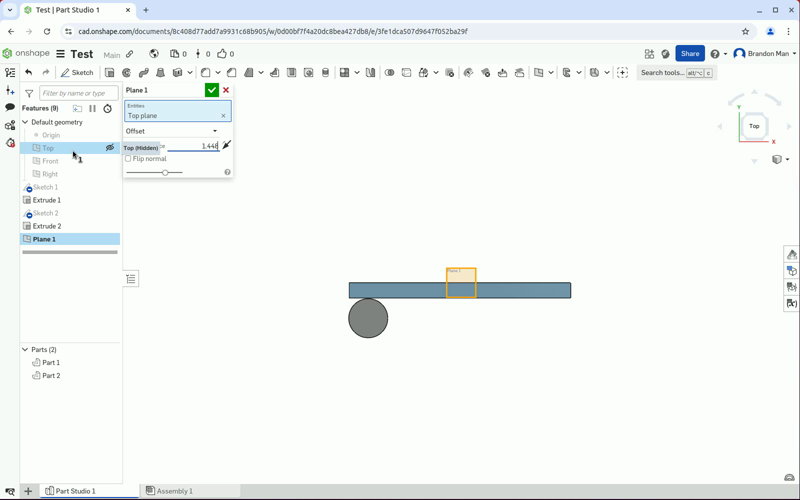
key(enter, 2)
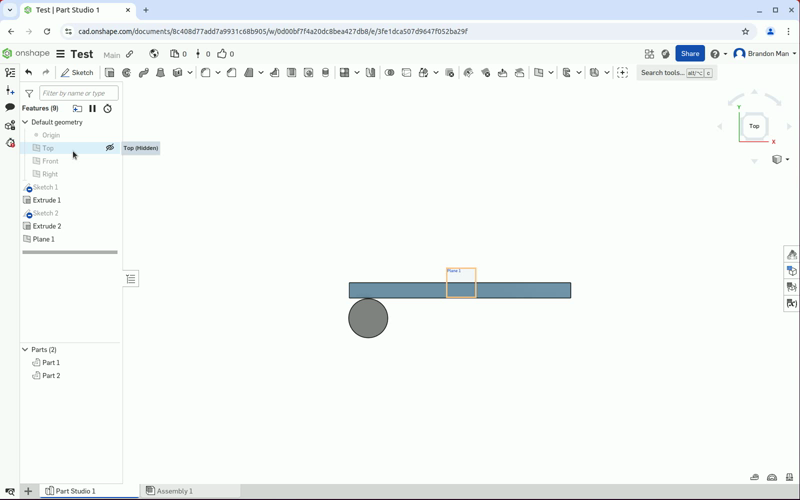
key(shift+s)
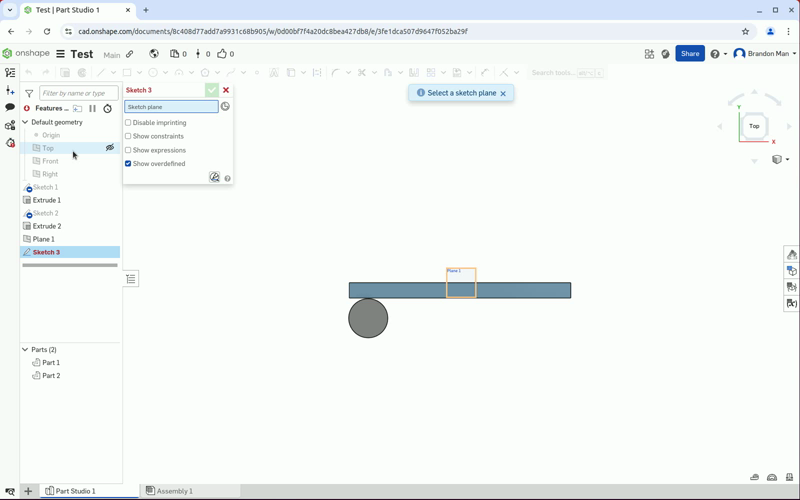
mouse_move(73, 241)
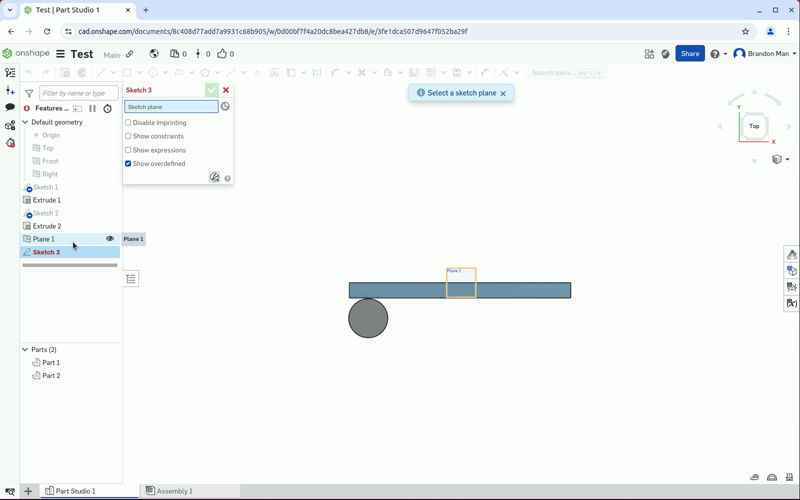
click(73, 241)
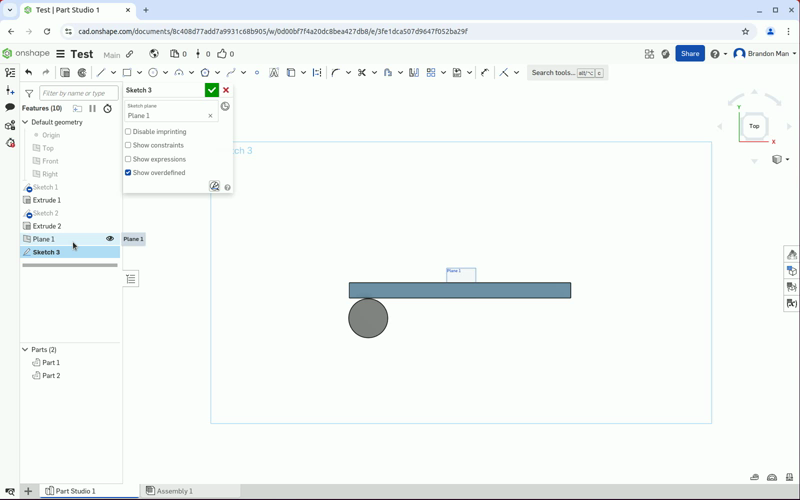
mouse_move(73, 352)
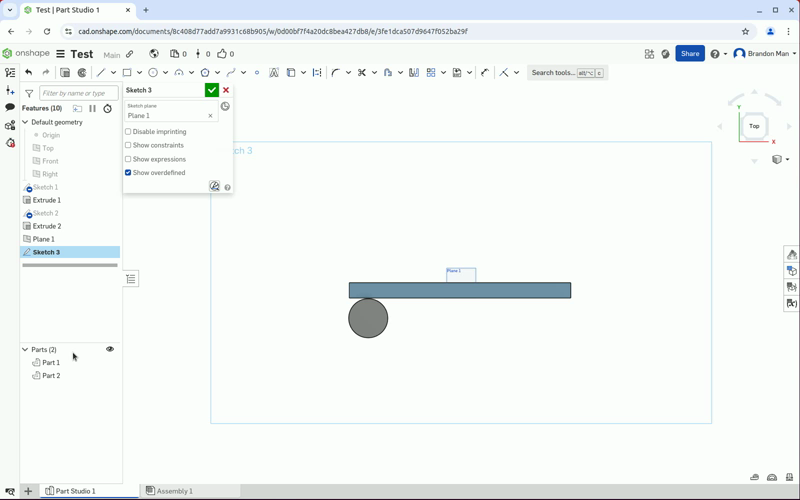
key(y)
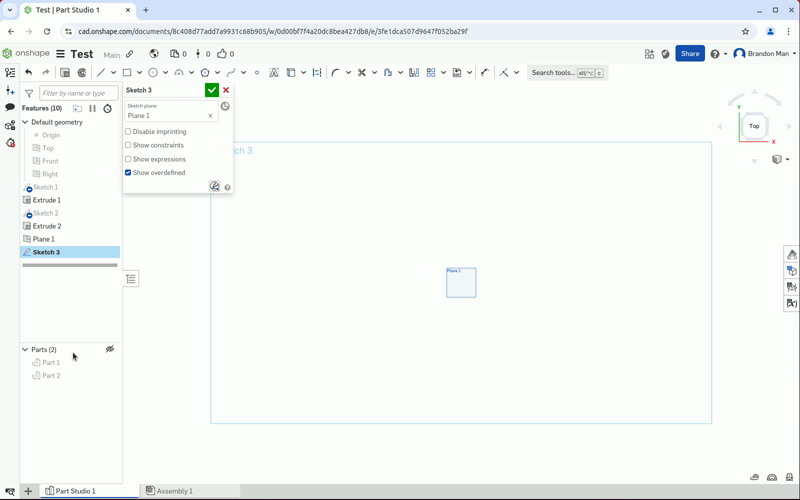
key(c)
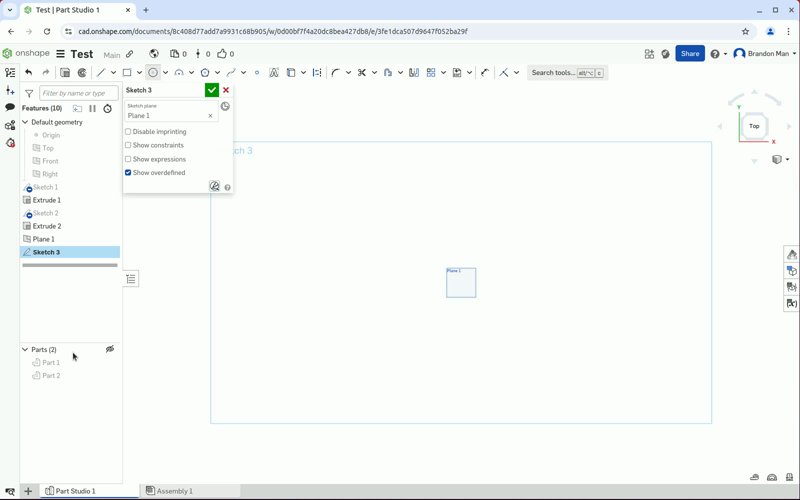
key_down(shift)
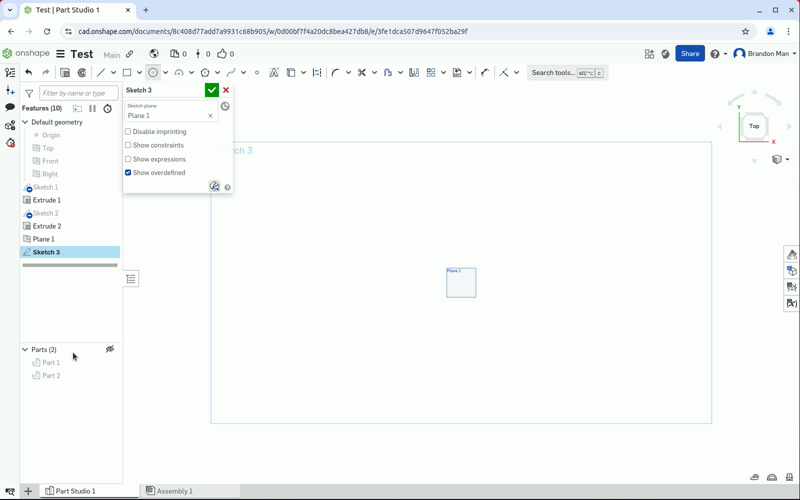
mouse_move(549, 320)
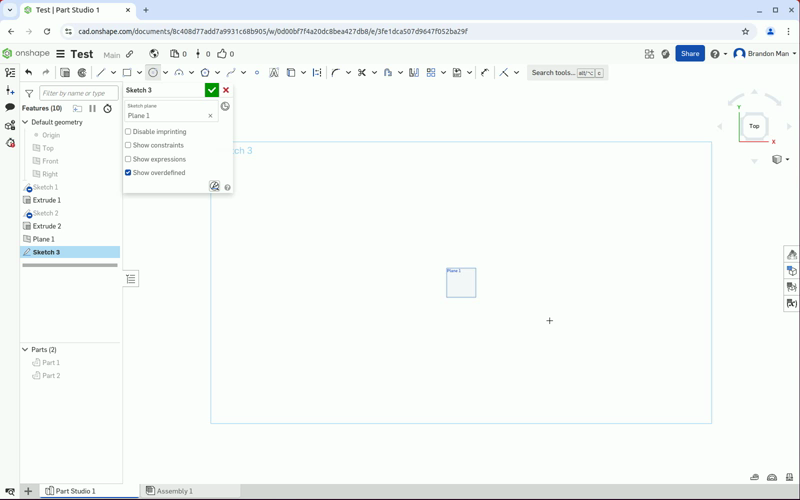
click(549, 320)
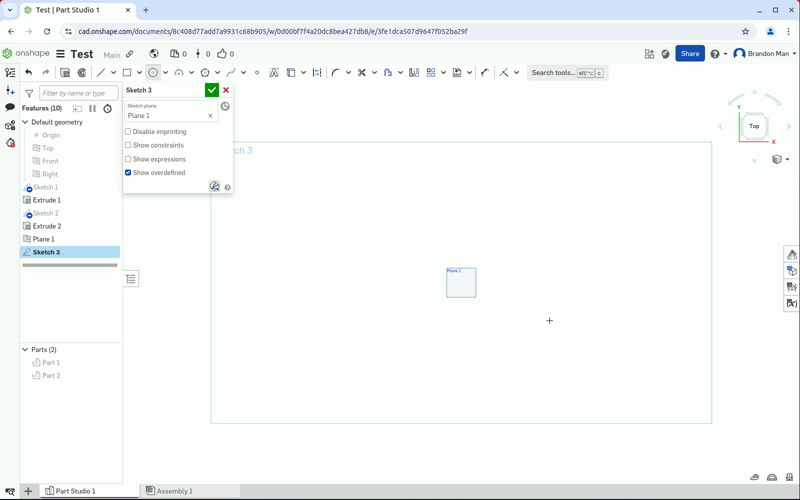
key_up(shift)
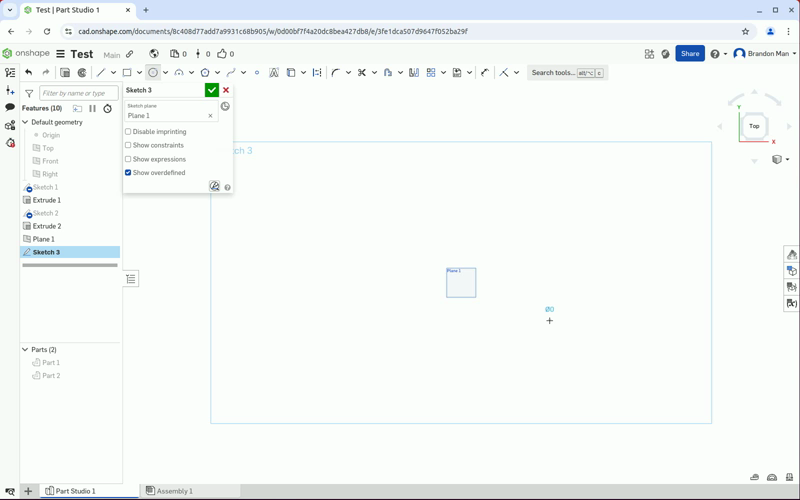
mouse_move(571, 320)
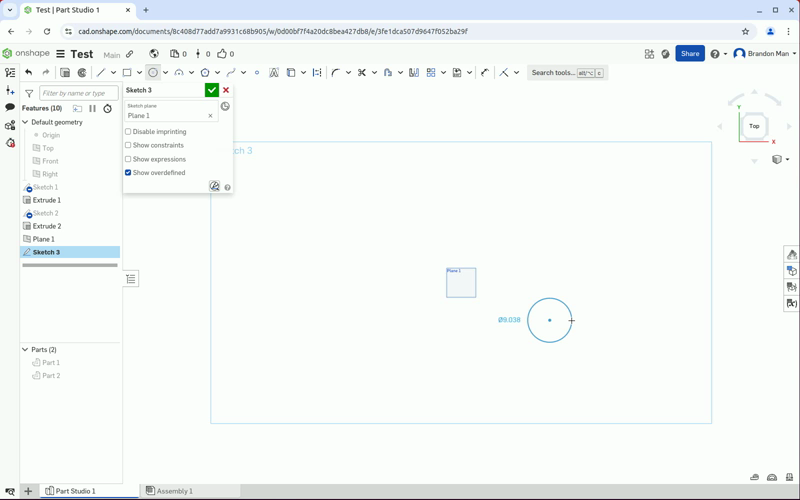
click(571, 320)
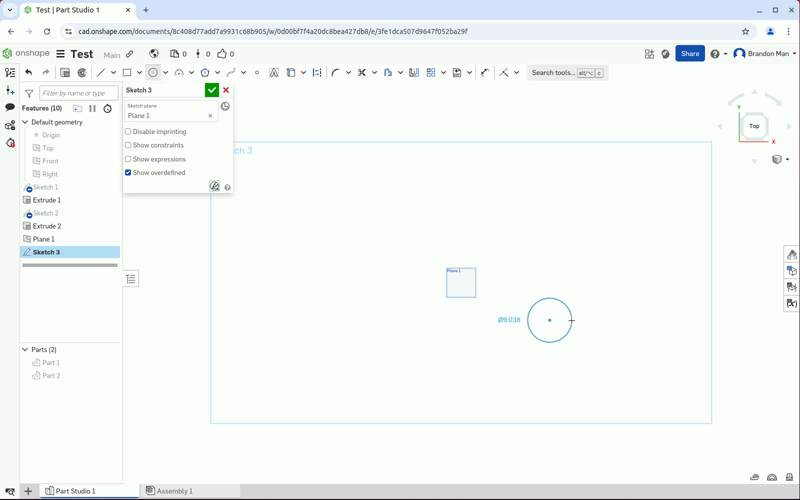
key(esc)
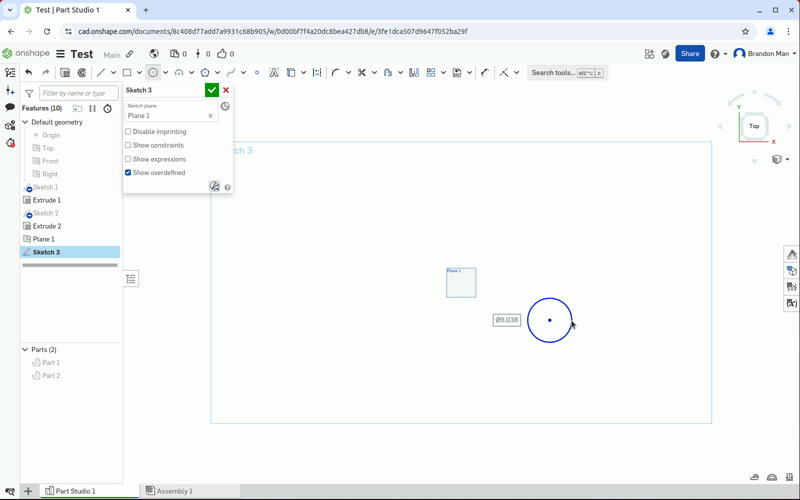
mouse_move(555, 304)
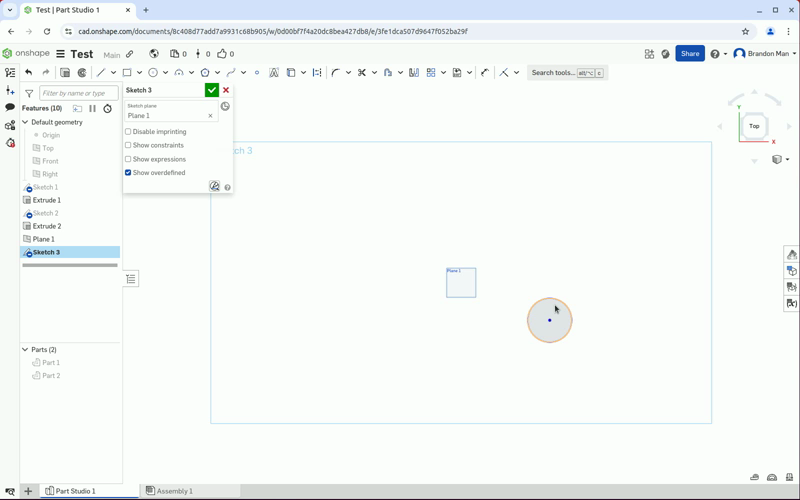
scroll(6)
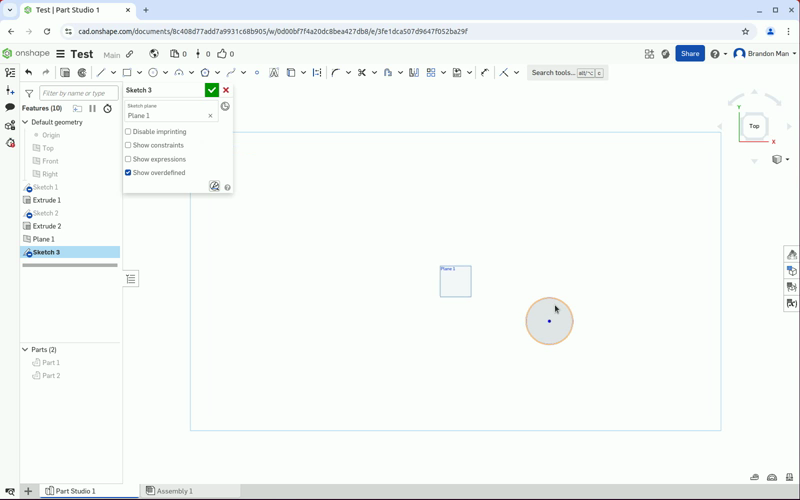
scroll(6)
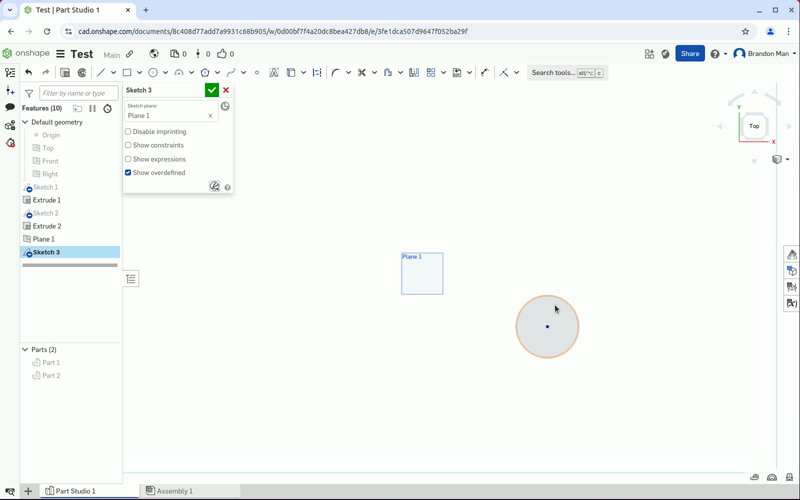
scroll(6)
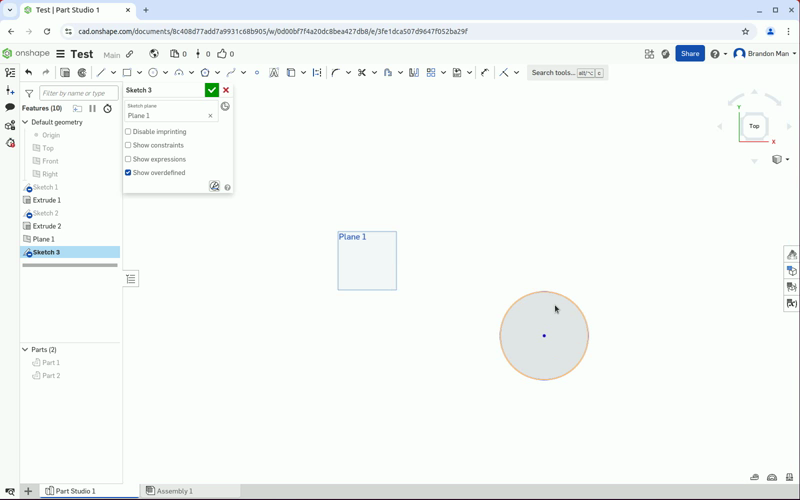
scroll(6)
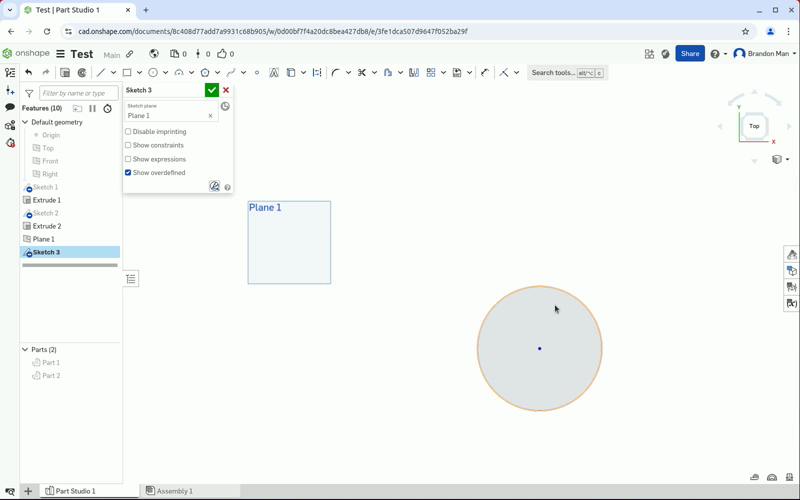
scroll(6)
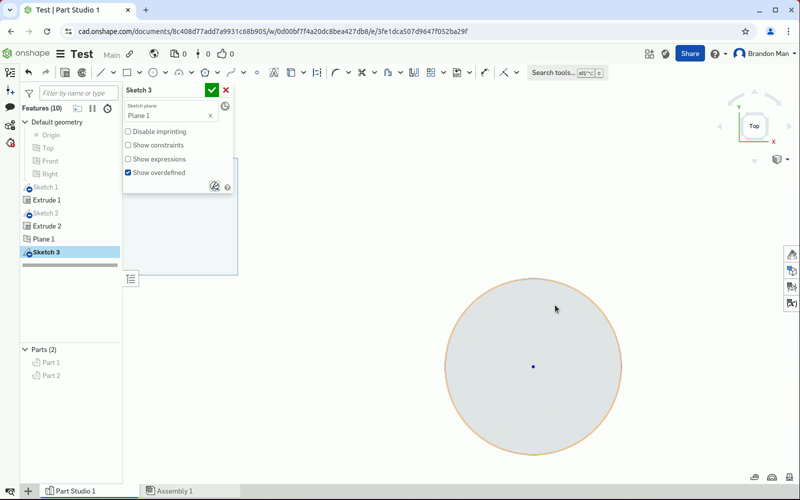
scroll(6)
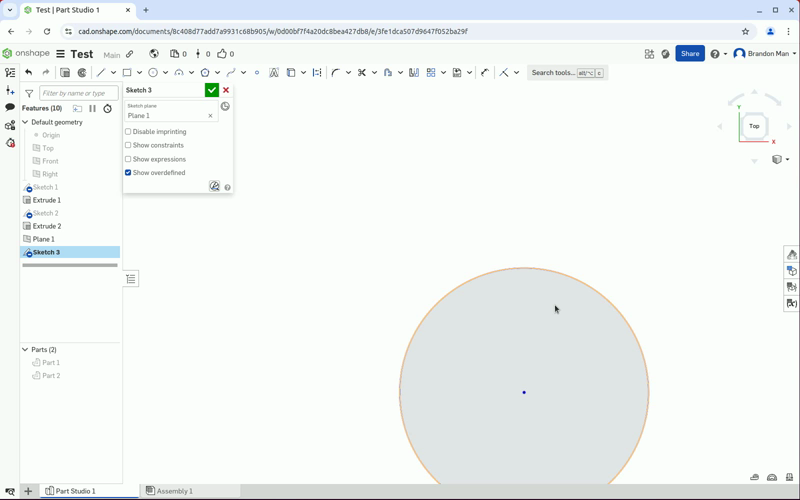
scroll(6)
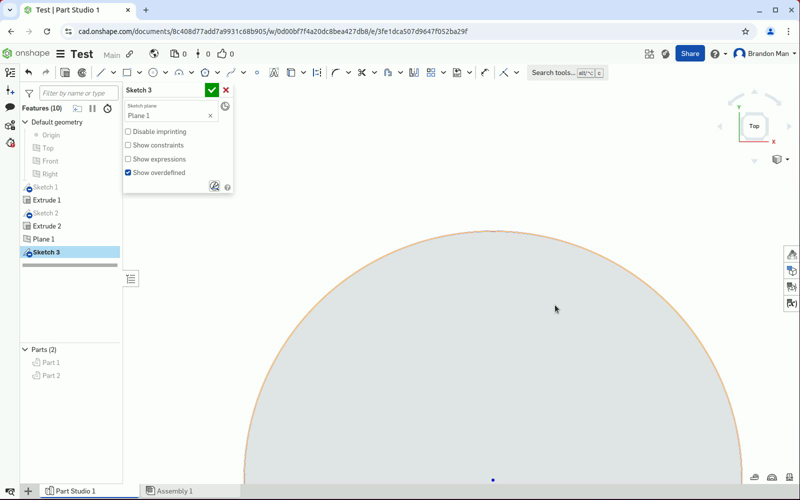
click(555, 304)
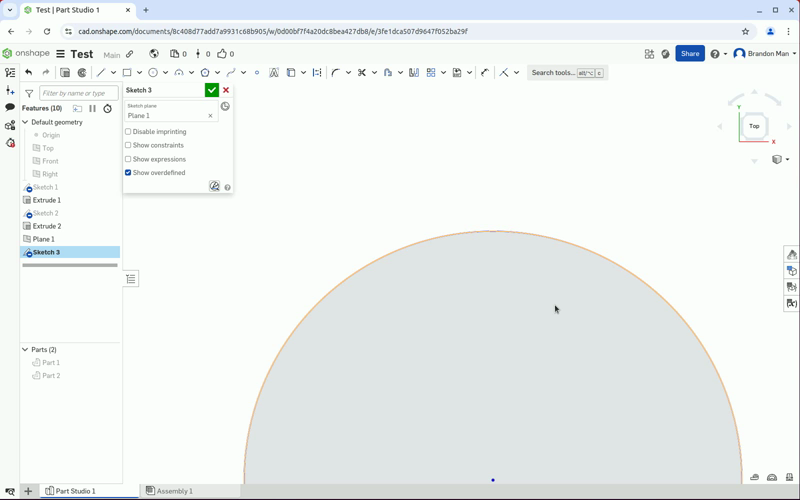
scroll(-6)
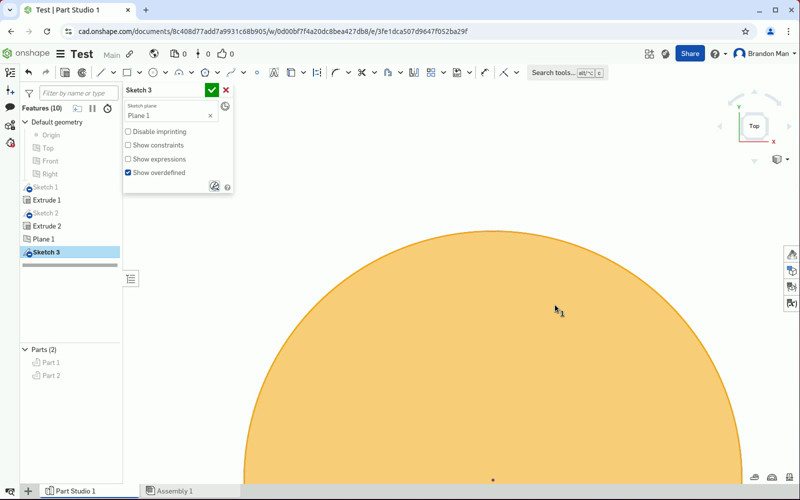
scroll(-6)
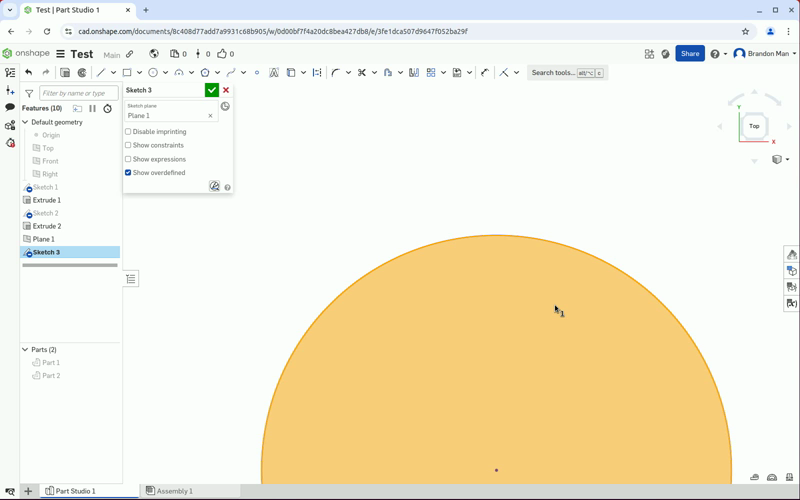
scroll(-6)
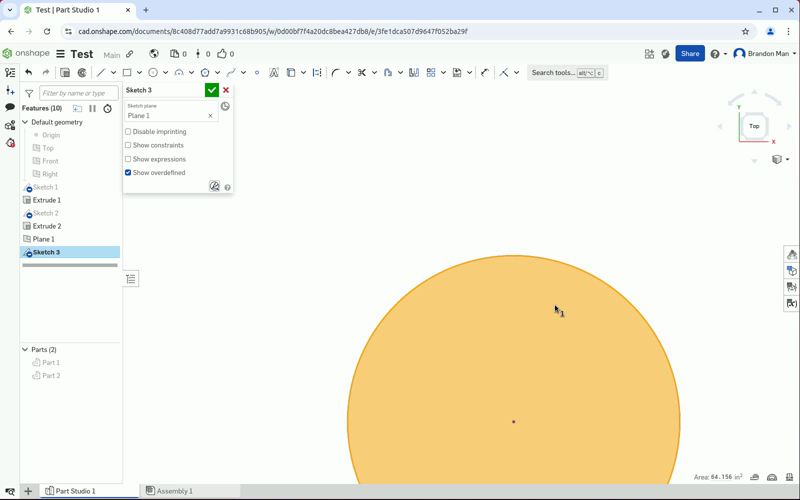
scroll(-6)
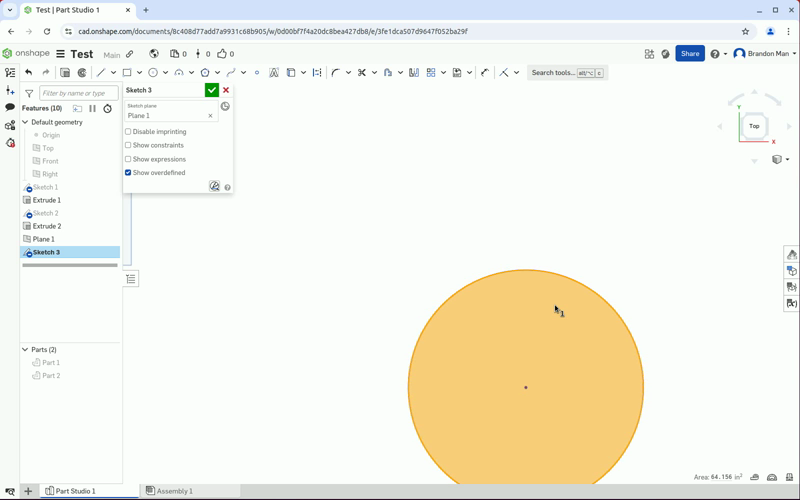
scroll(-6)
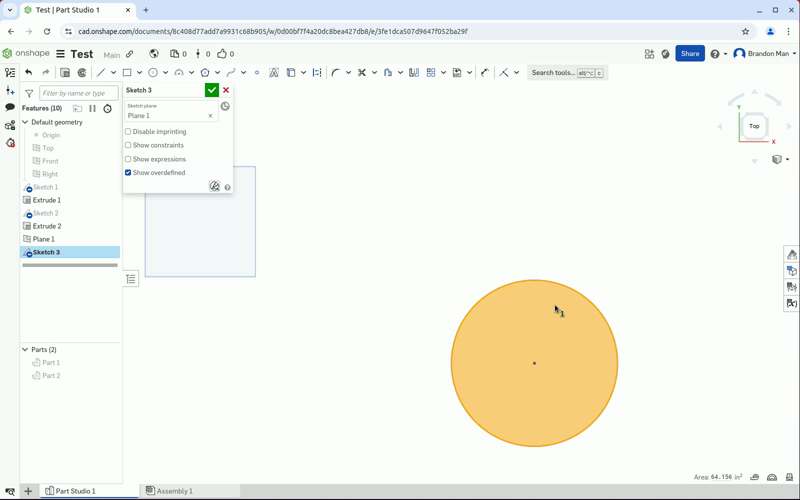
scroll(-6)
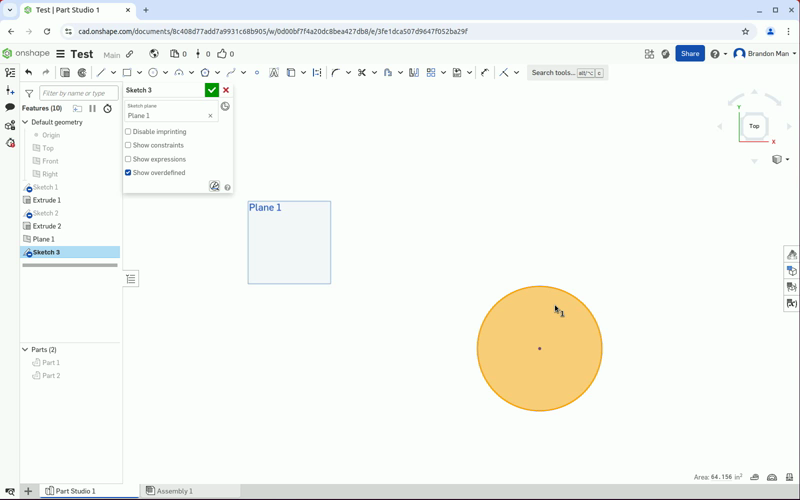
scroll(-6)
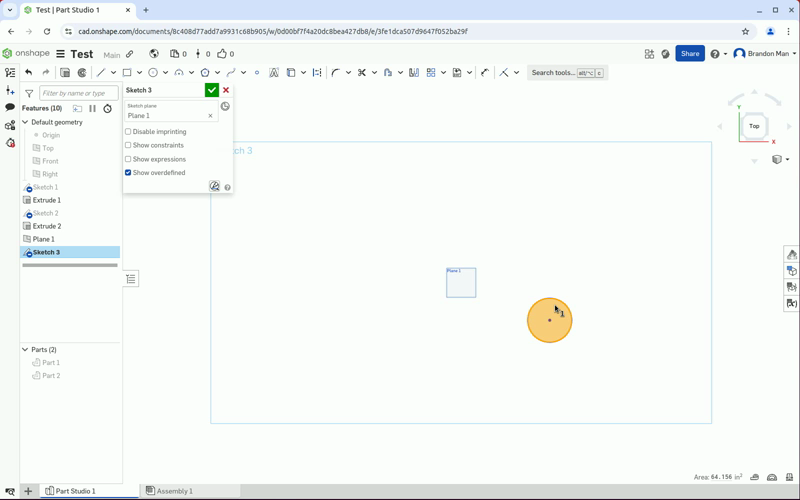
mouse_move(73, 352)
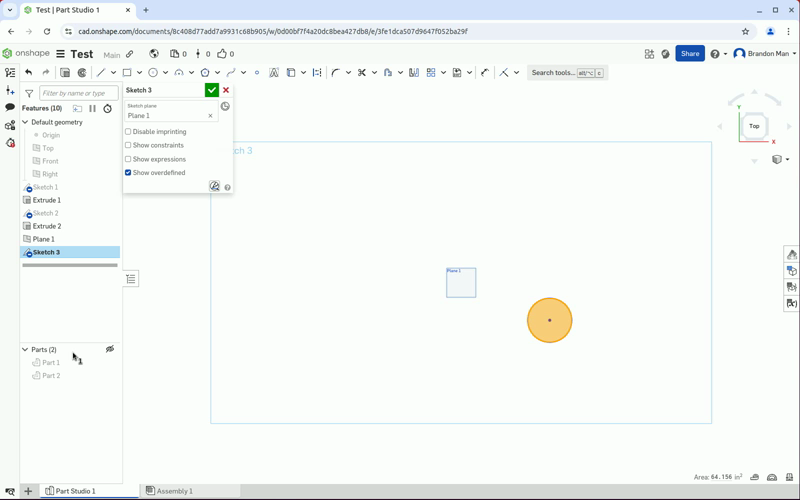
key(shift+y)
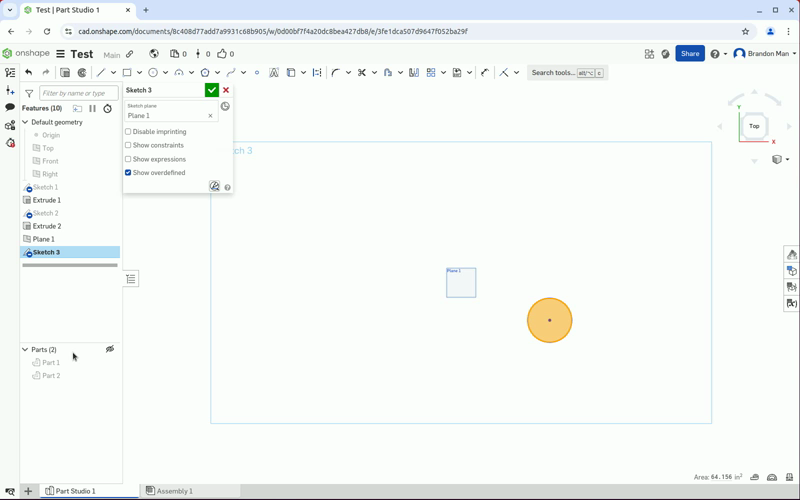
key(shift+e)
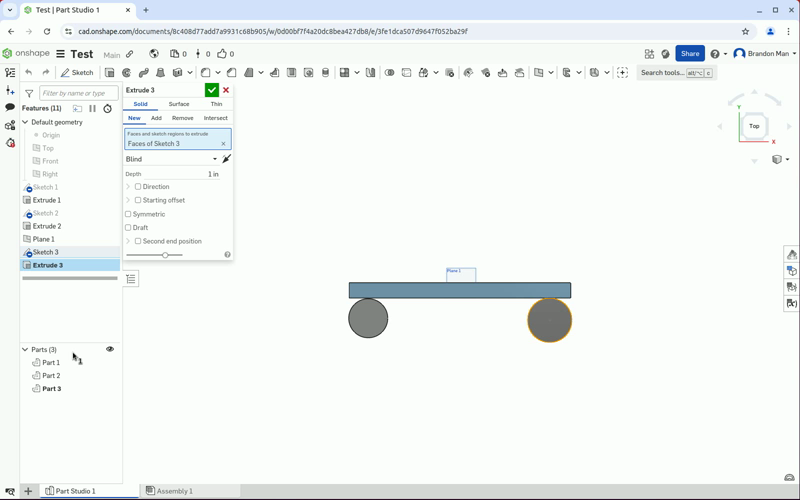
mouse_move(143, 106)
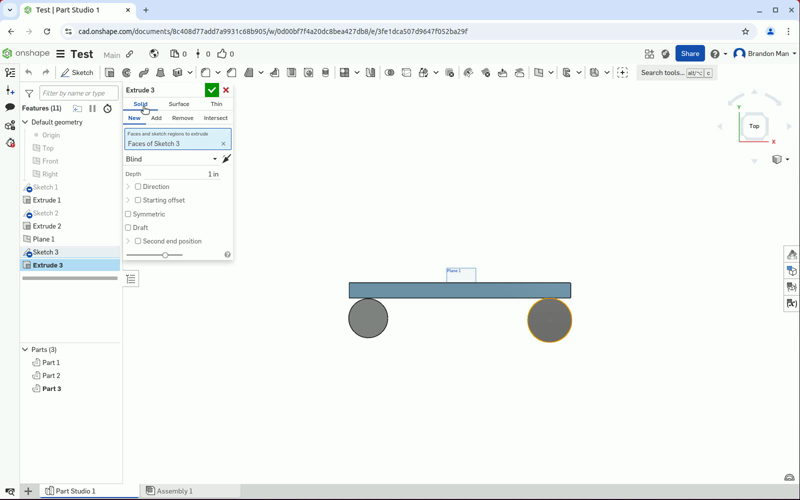
click(143, 106)
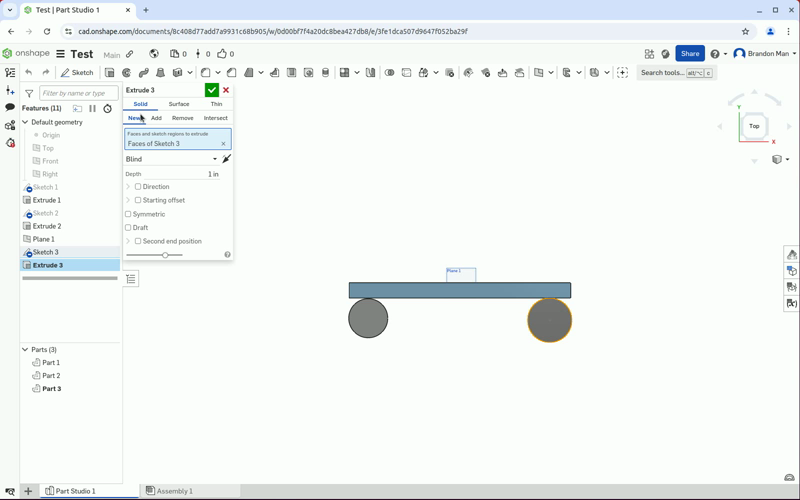
mouse_move(137, 120)
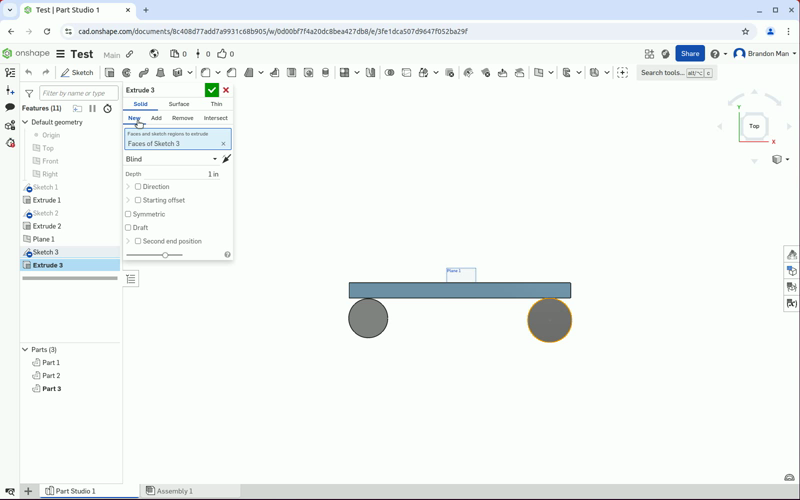
click(137, 120)
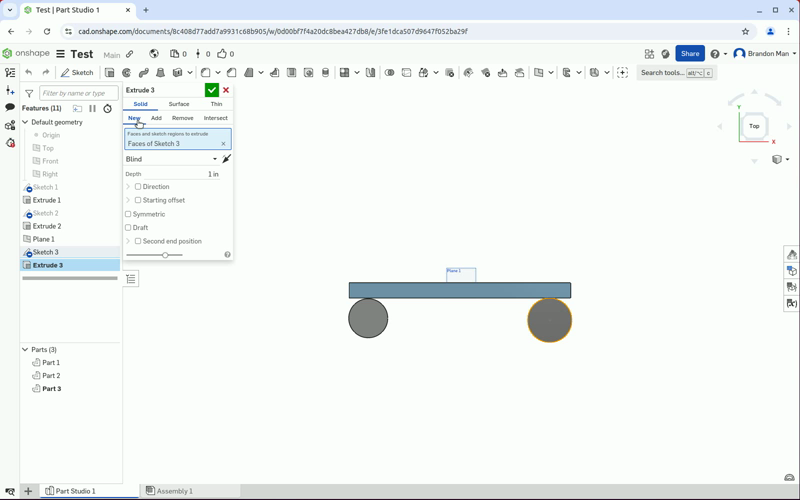
key(tab, 4)
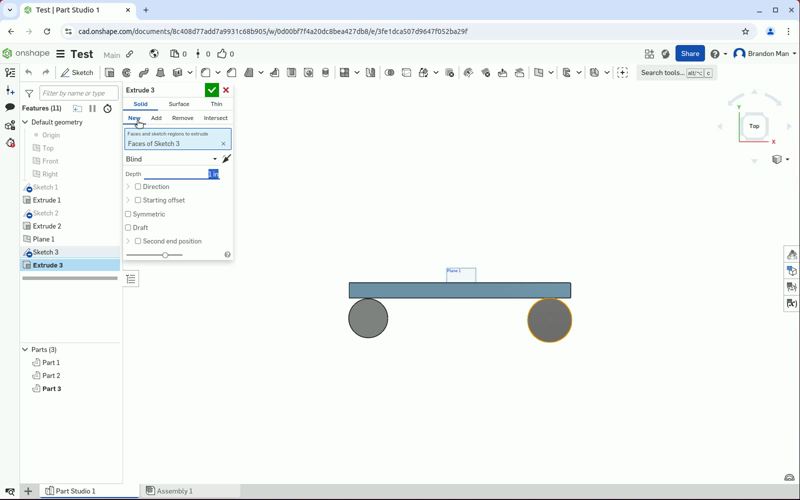
text(1.204)
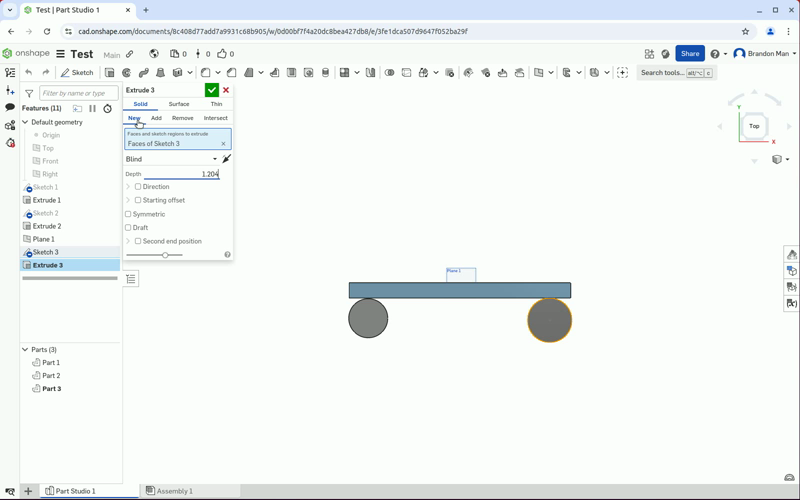
key(tab, 3)
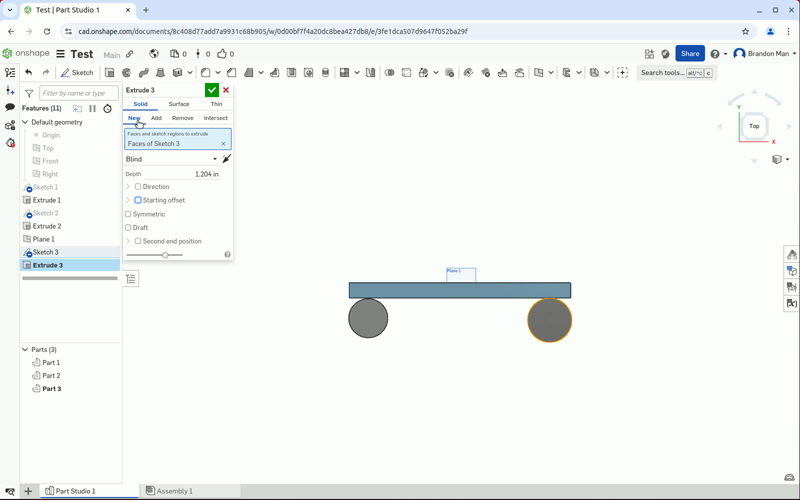
key(tab, 2)
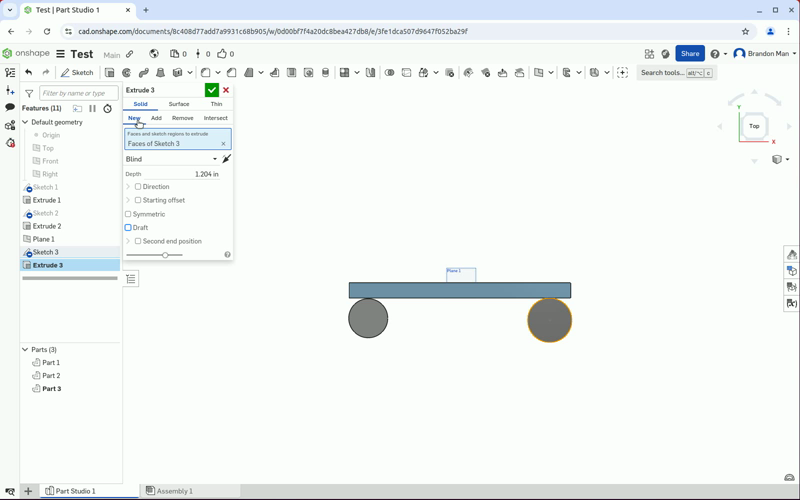
key(space)
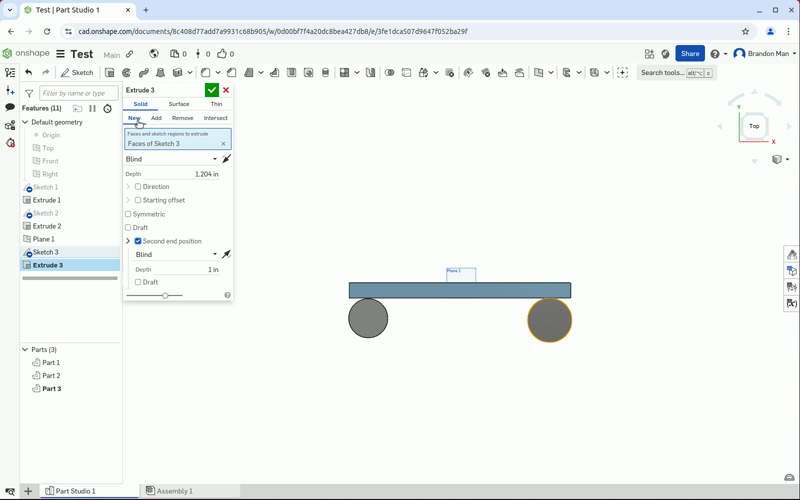
key(tab, 3)
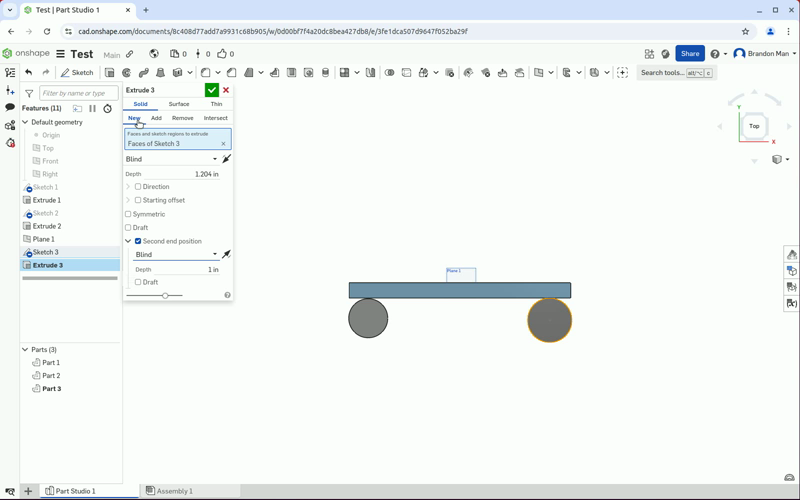
text(3.37)
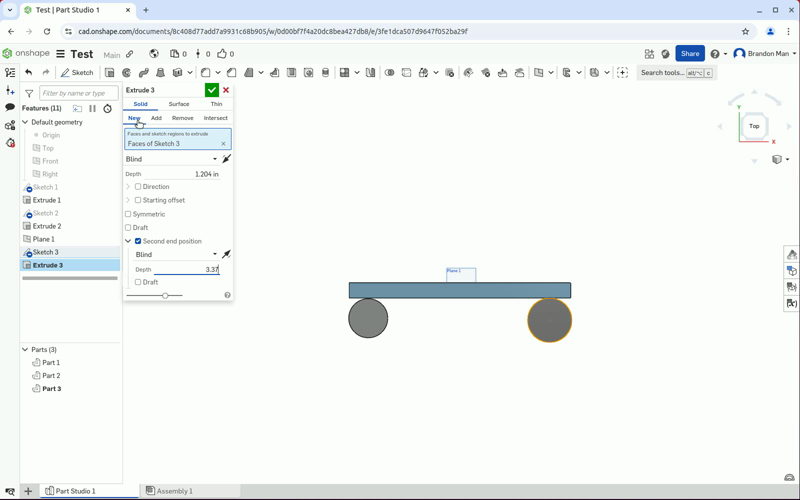
key(enter)
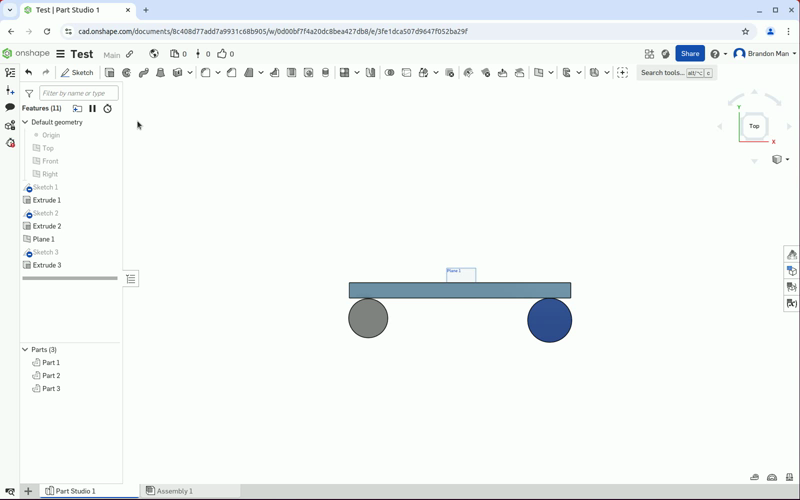
key(shift+h)
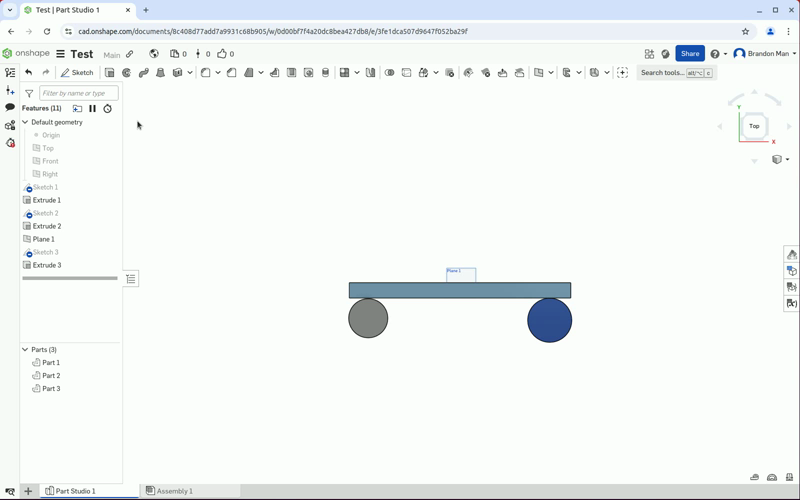
key(shift+h)
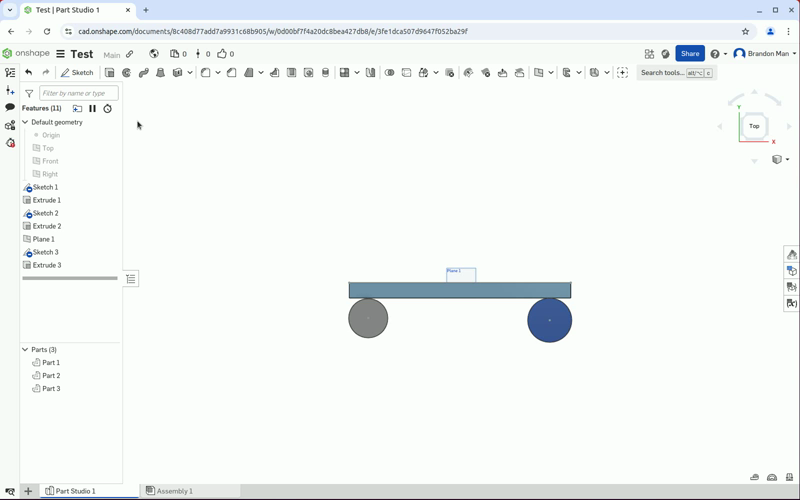
key(shift+7)
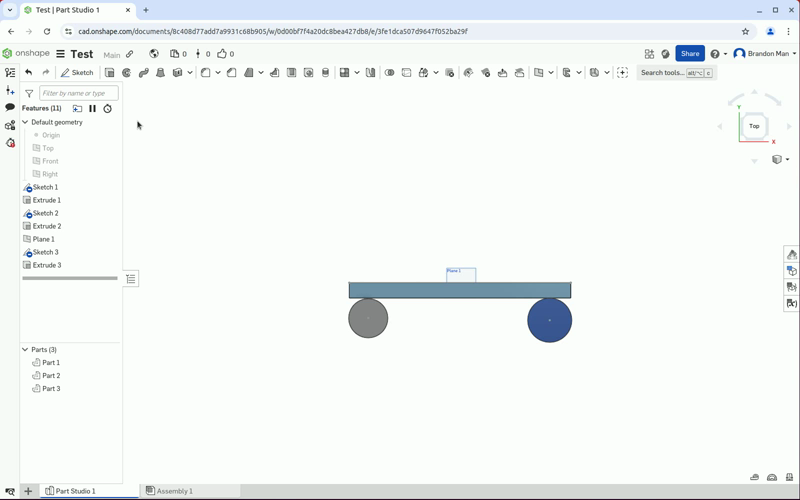
key(up, 3)
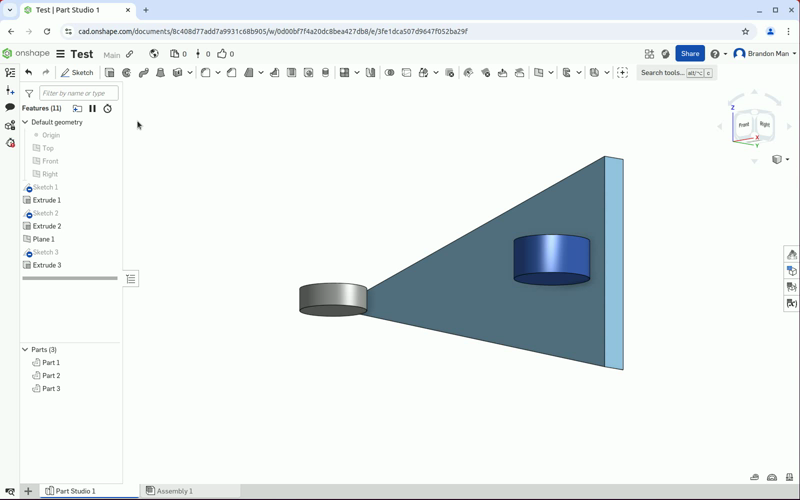
key(left, 3)
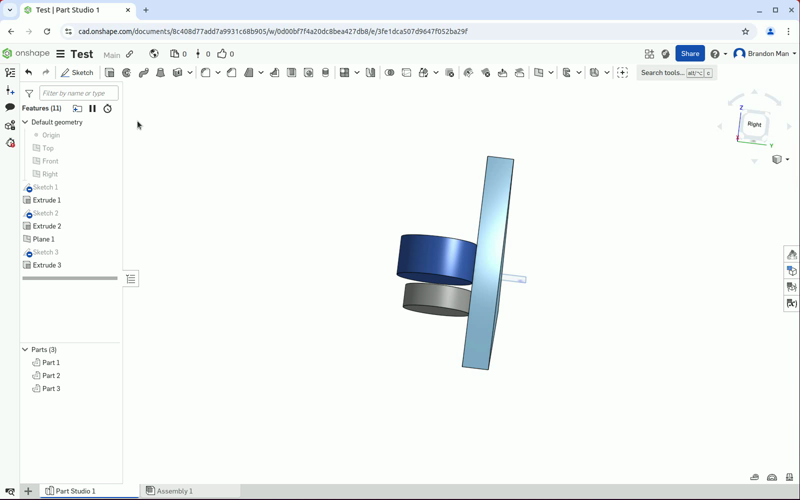
key(right, 3)
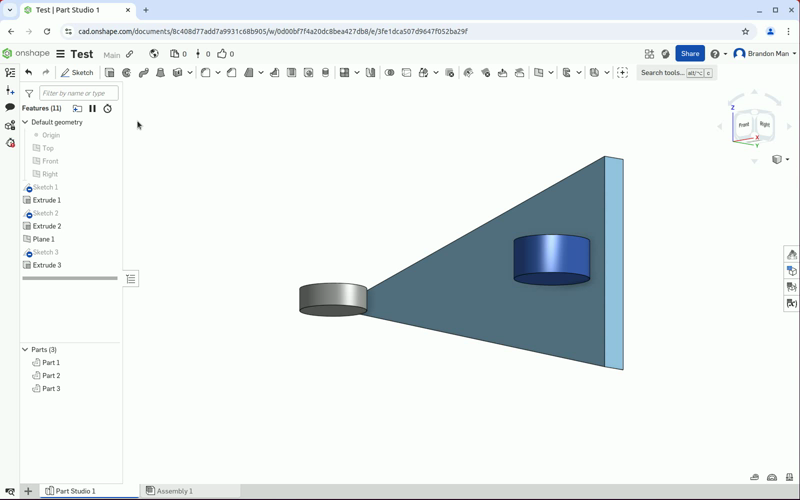
key(down, 3)
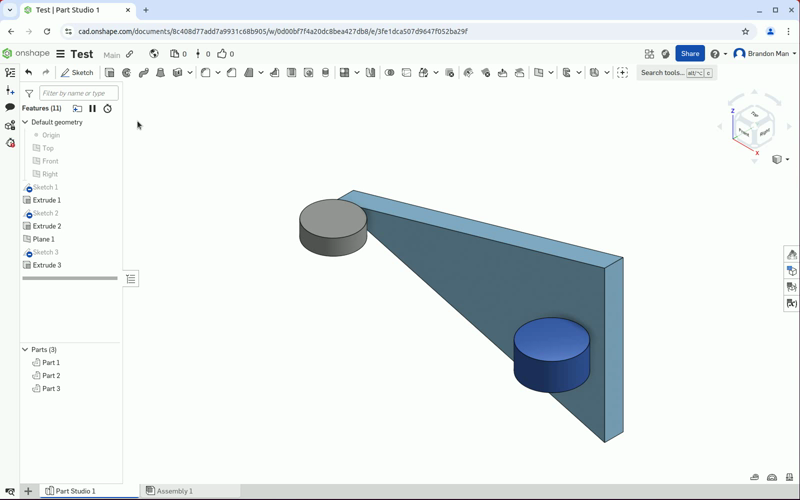
mouse_move(73, 189)
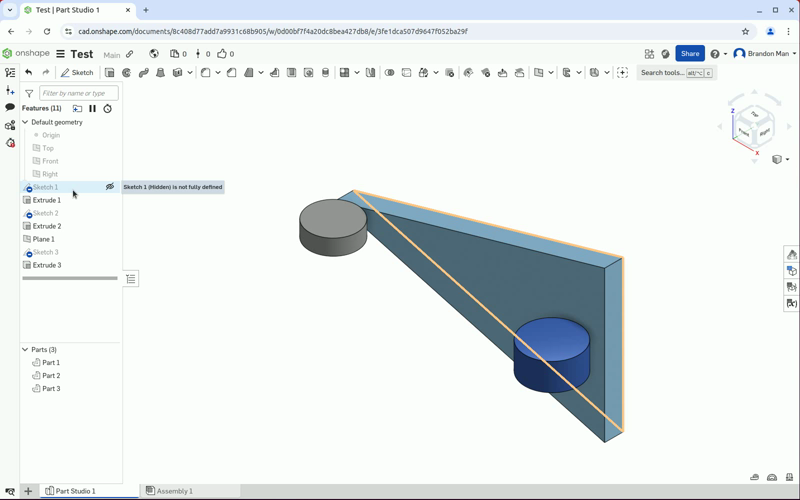
click(73, 189)